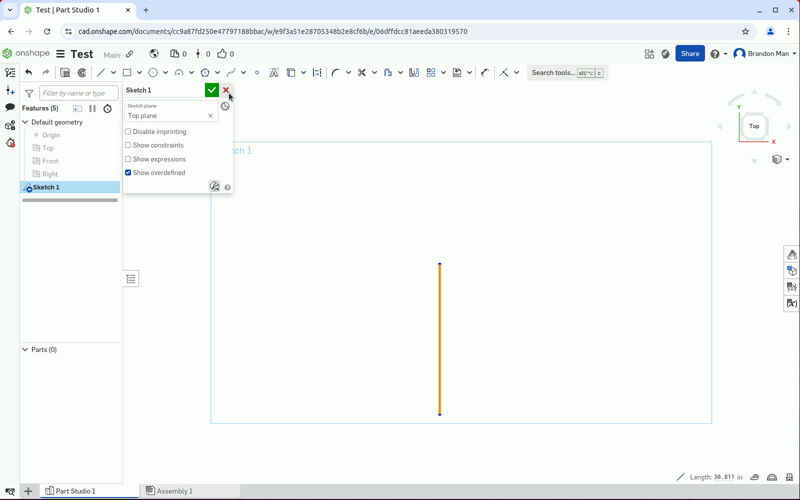
key(shift+h)
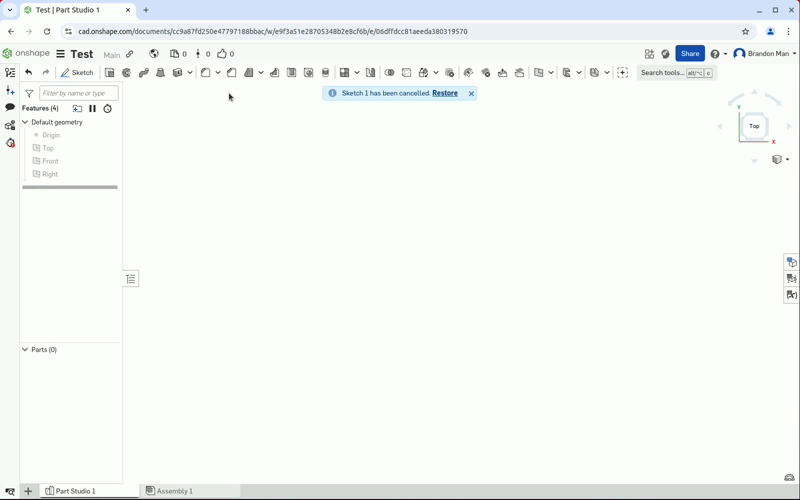
mouse_move(73, 352)
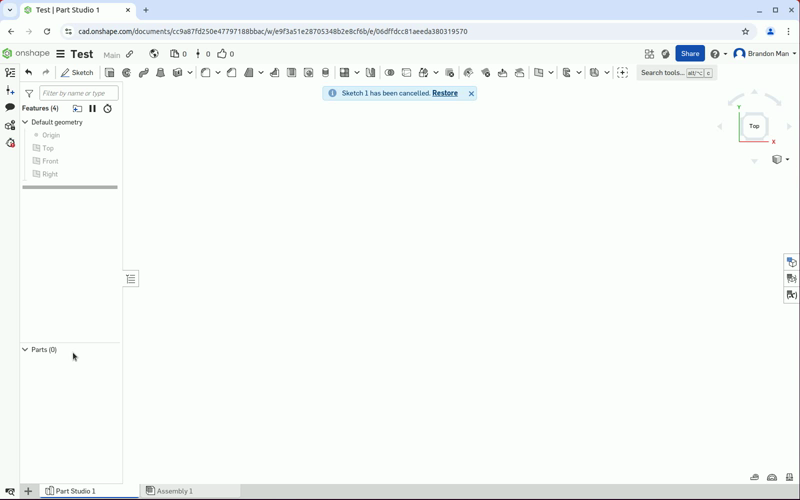
key(y)
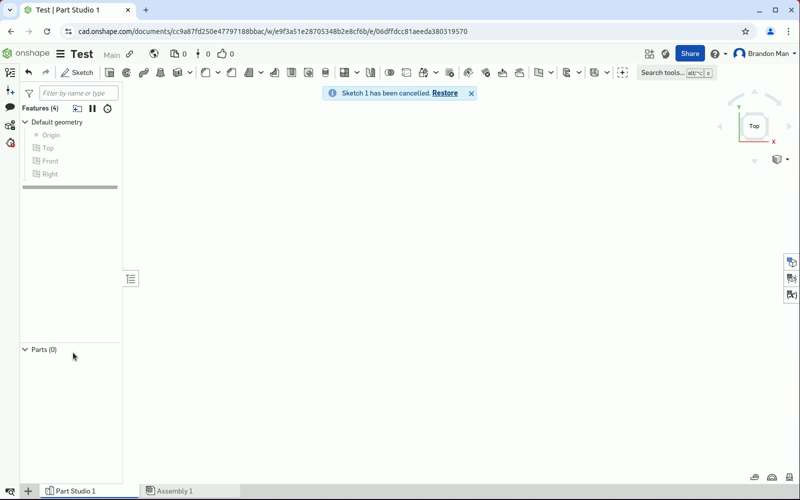
key(shift+p)
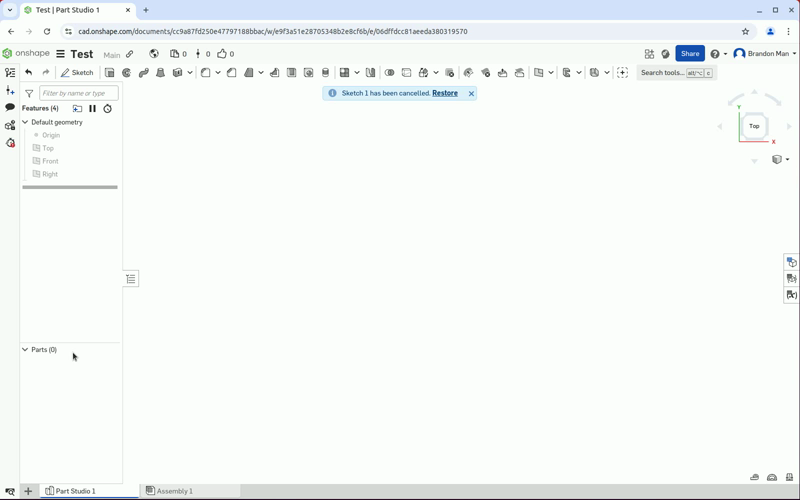
key(space)
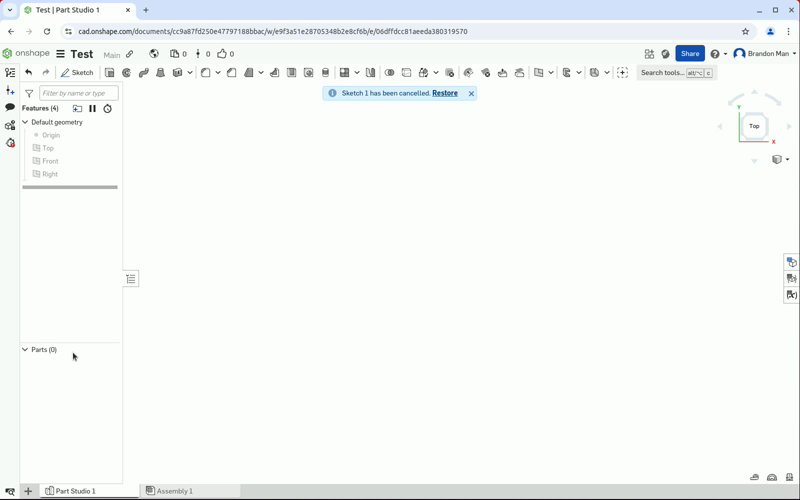
key_down(shift)
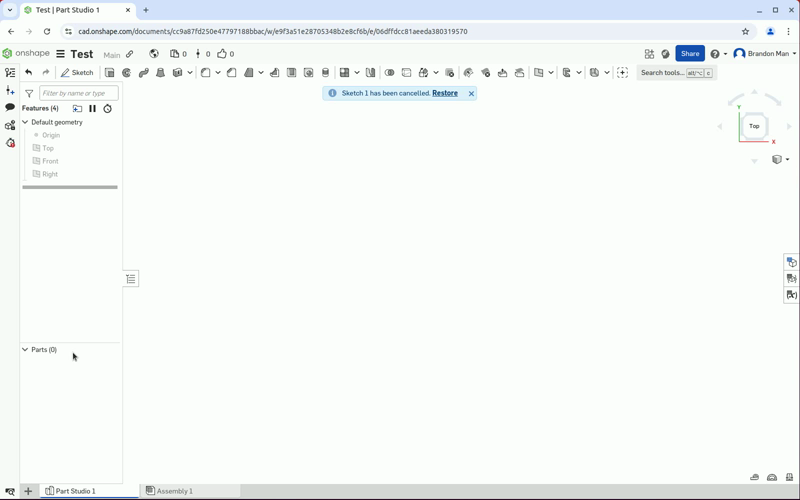
key(up)
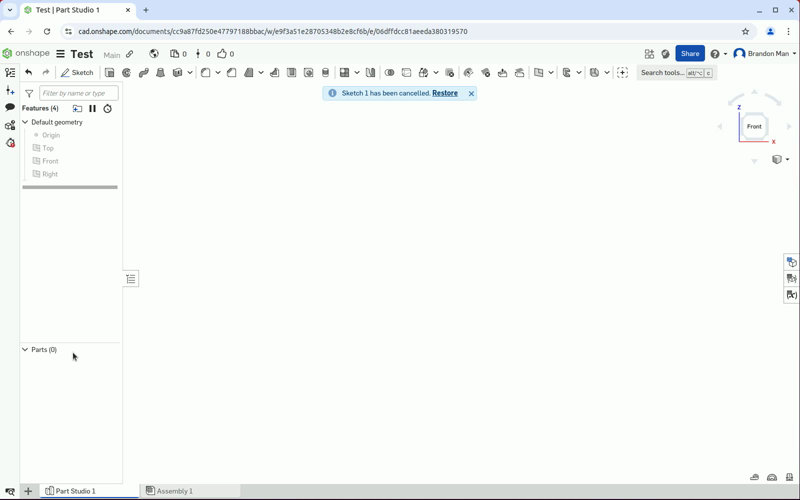
key_up(shift)
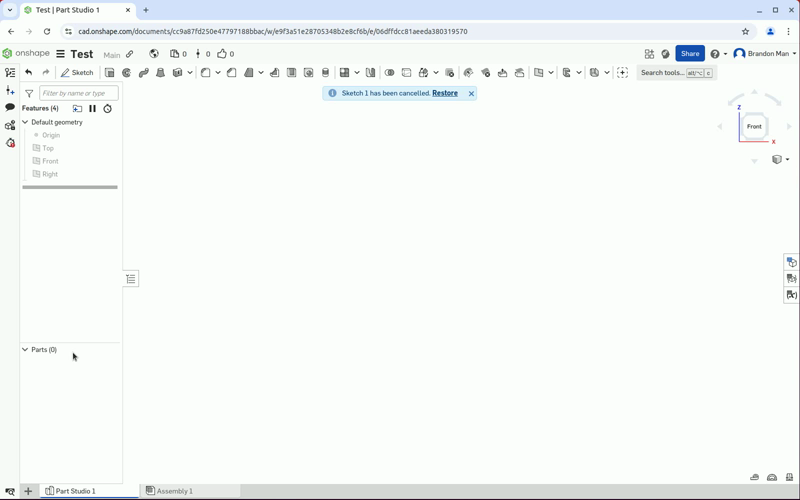
mouse_move(73, 352)
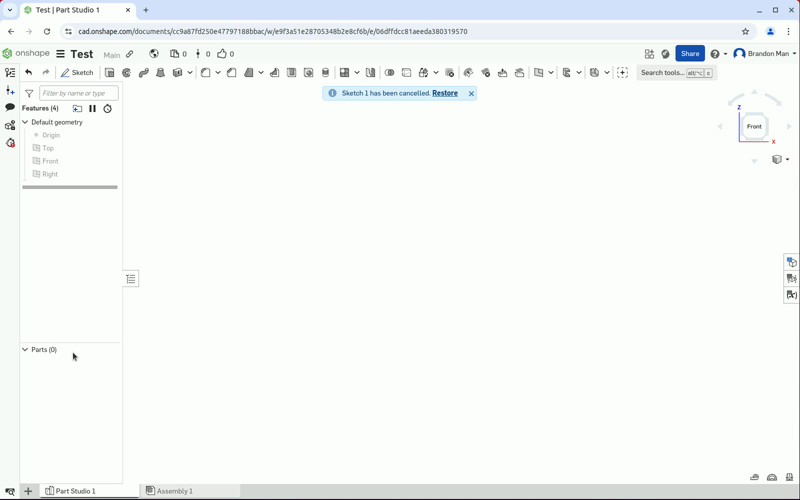
key(shift+y)
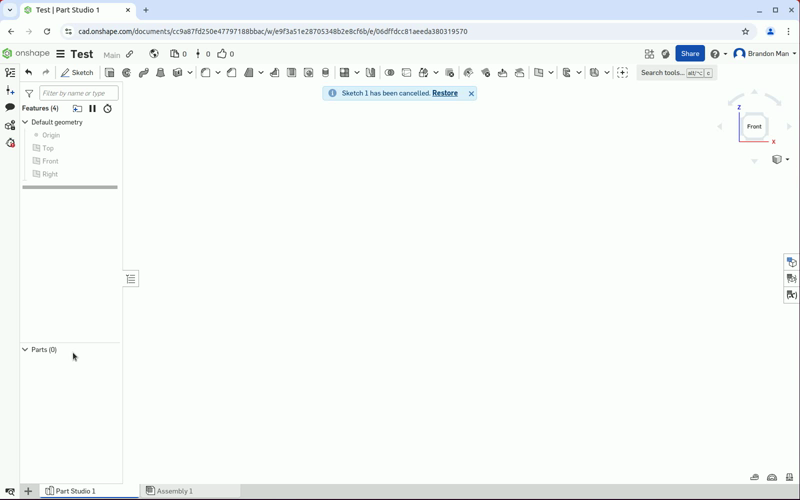
key(shift+s)
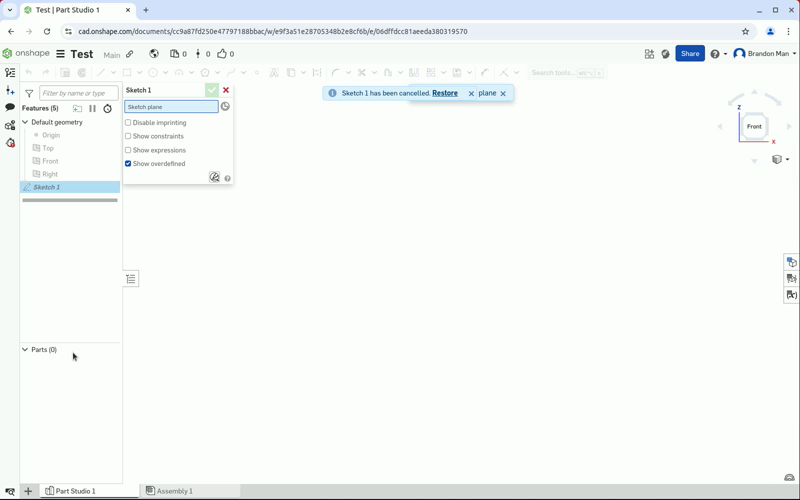
mouse_move(73, 163)
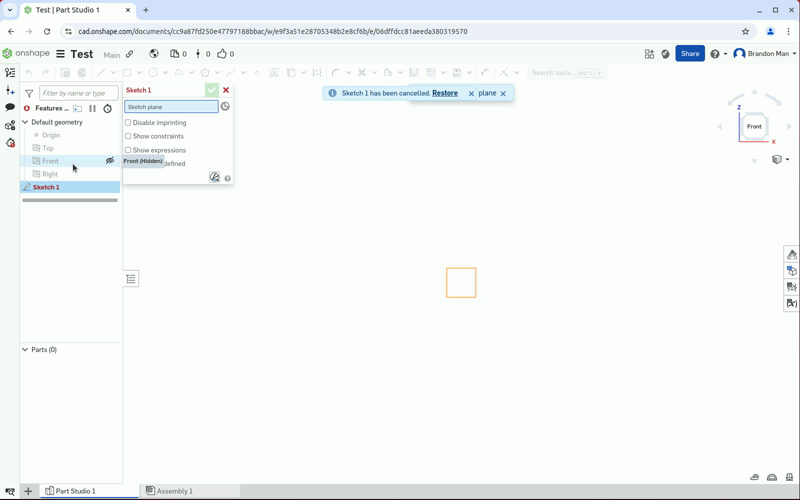
click(73, 163)
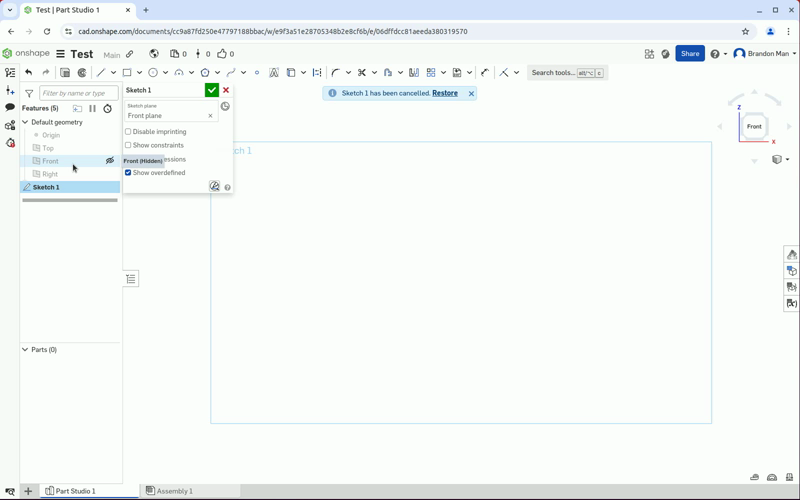
mouse_move(73, 352)
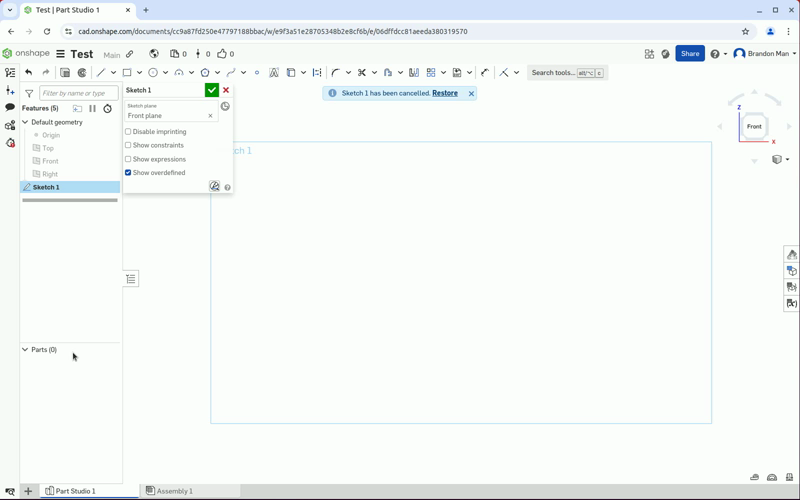
key(y)
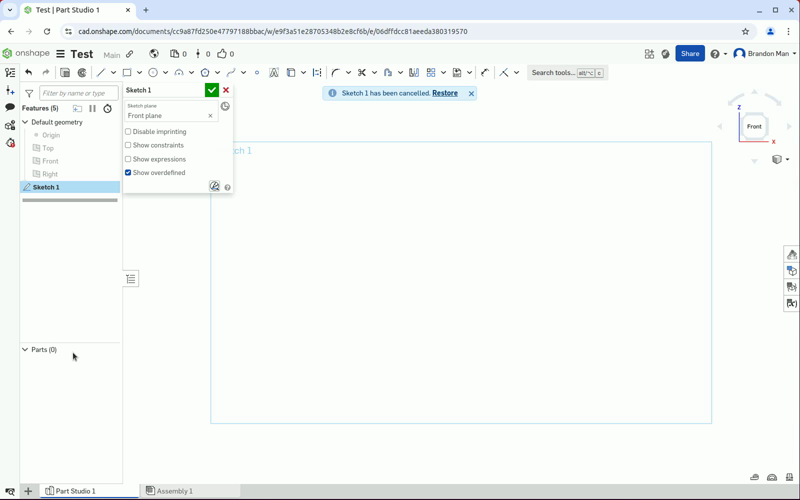
key(l)
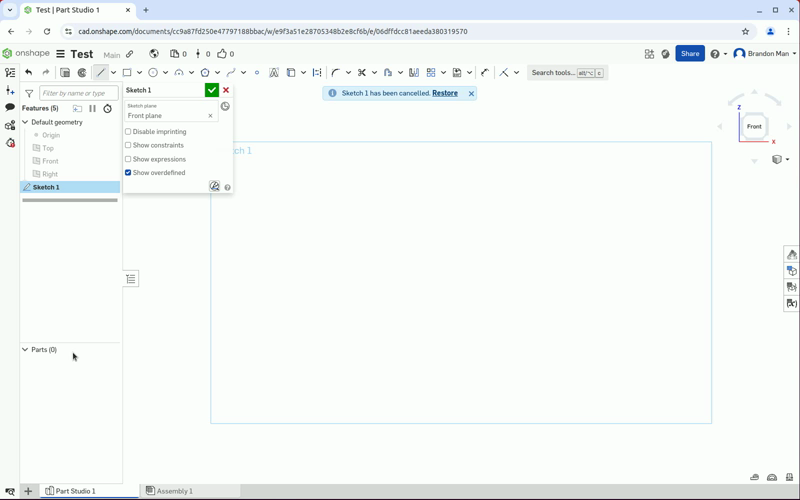
key_down(shift)
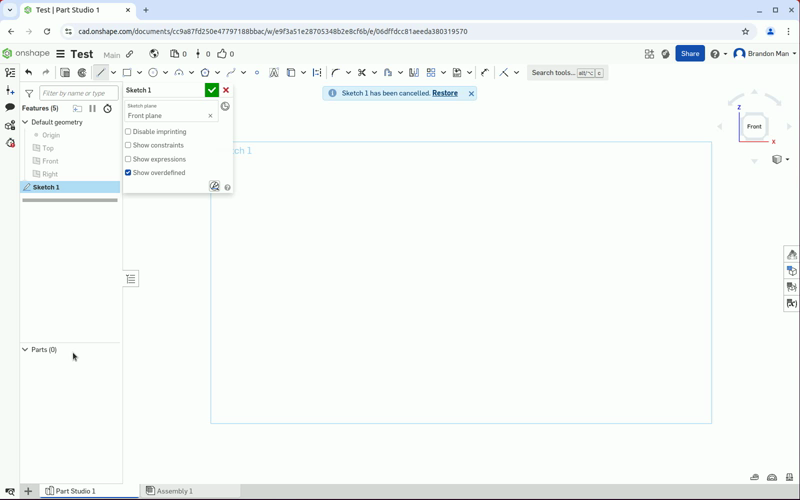
mouse_move(404, 226)
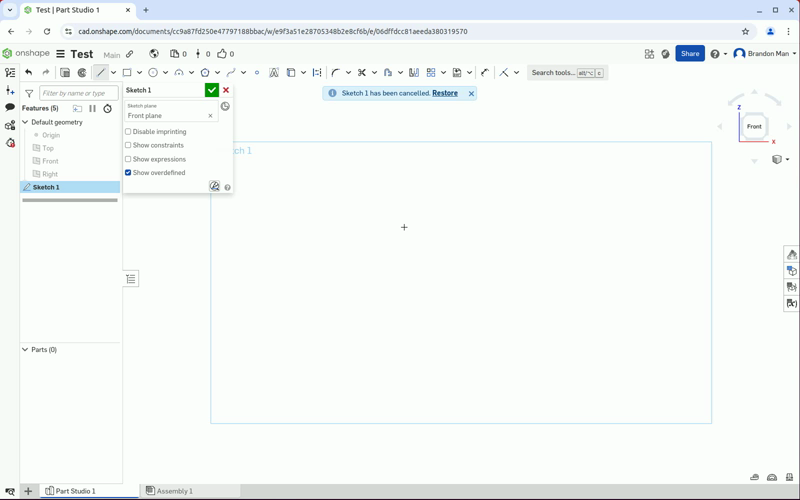
click(404, 226)
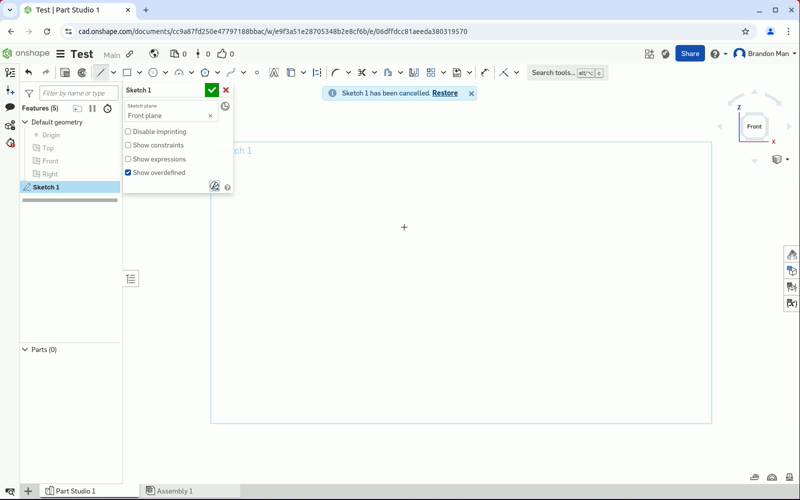
key_up(shift)
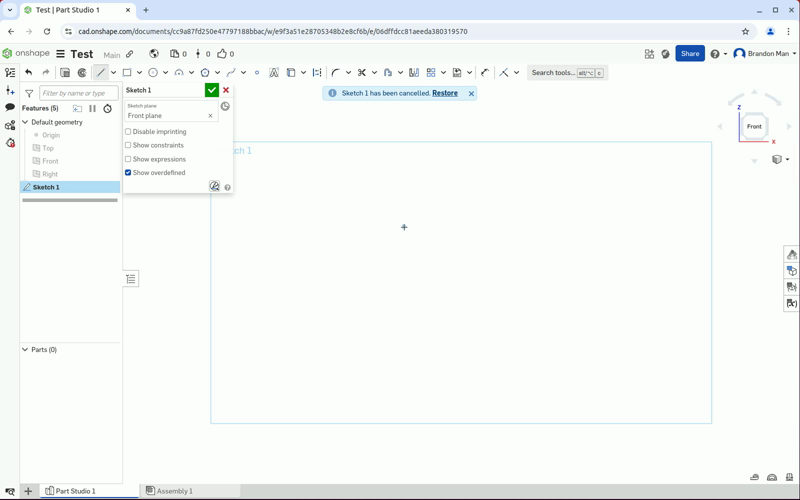
key_down(shift)
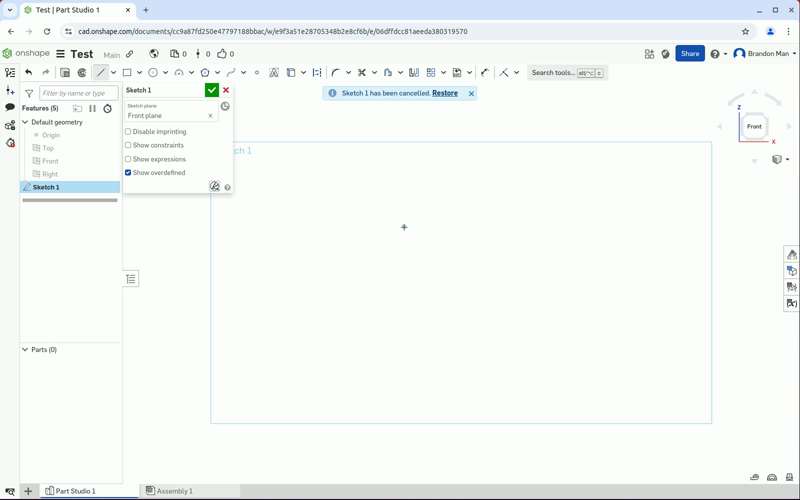
mouse_move(516, 226)
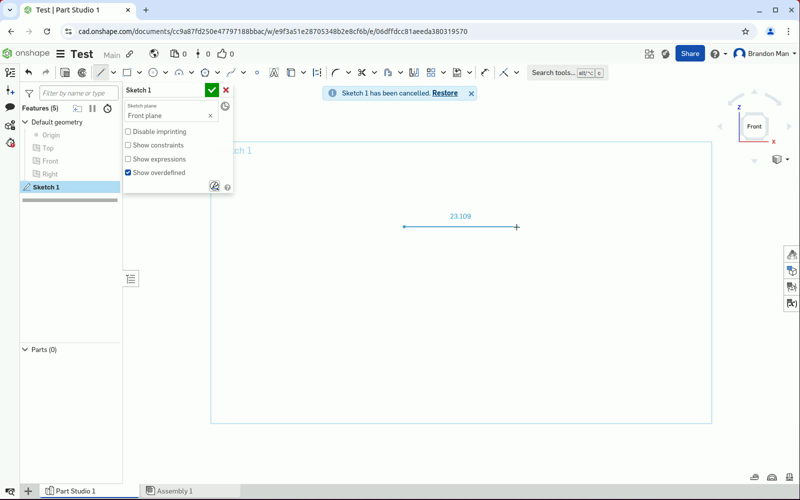
click(516, 226)
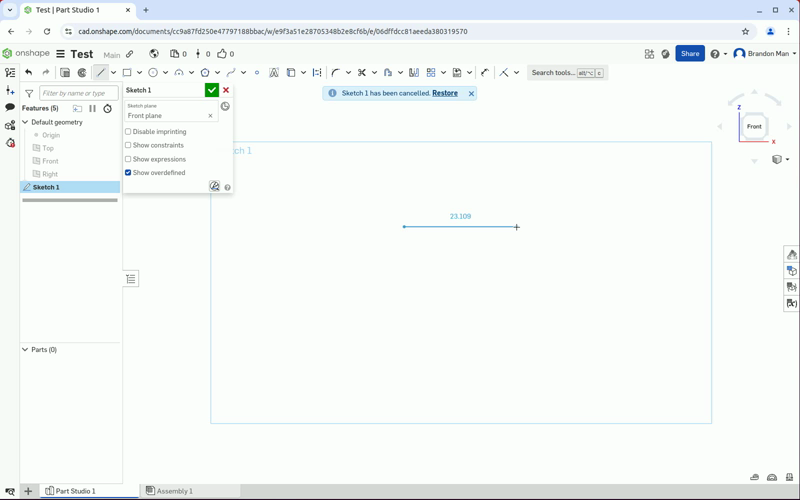
key_up(shift)
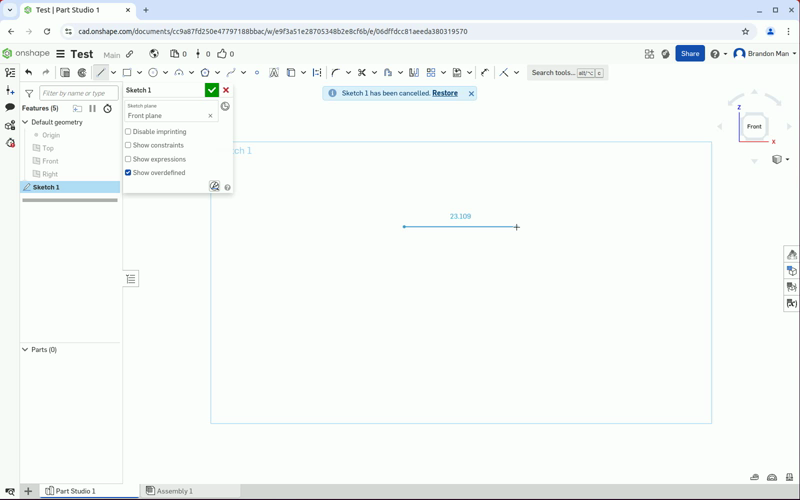
key(esc)
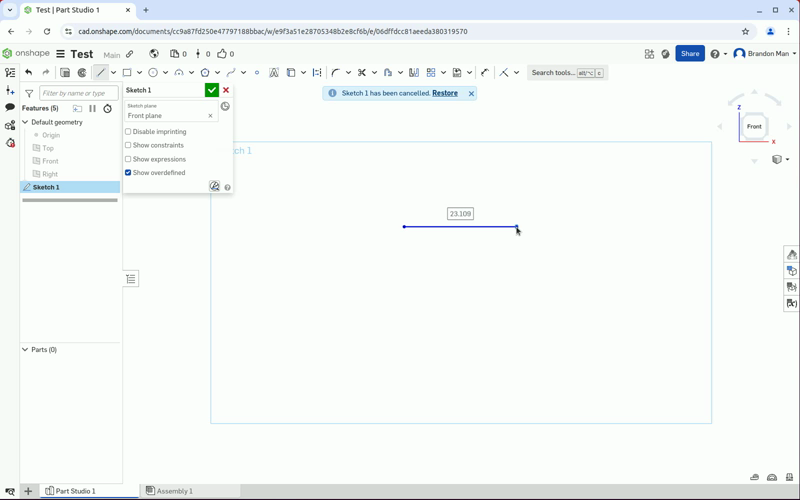
key(a)
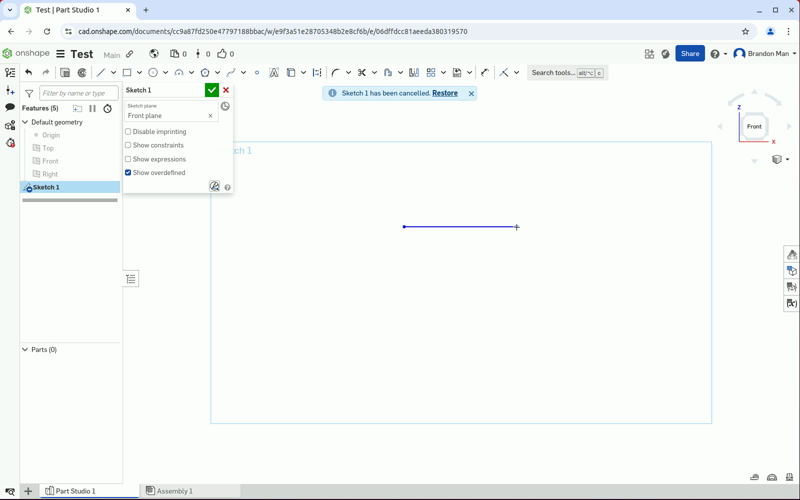
mouse_move(516, 226)
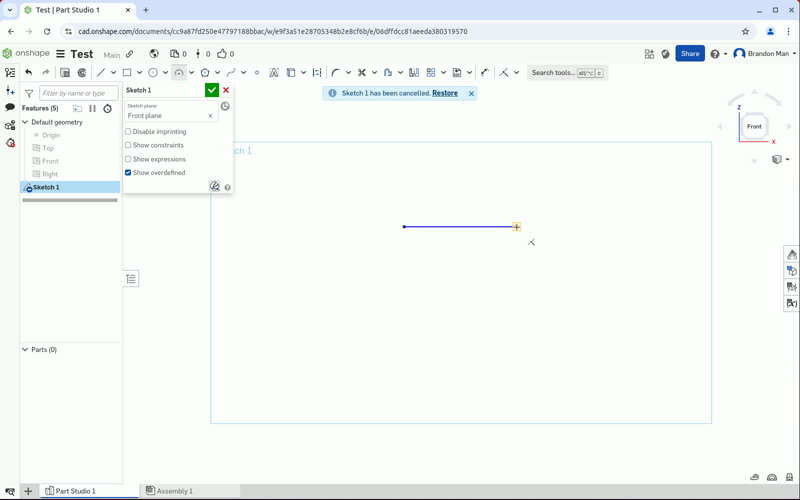
click(516, 226)
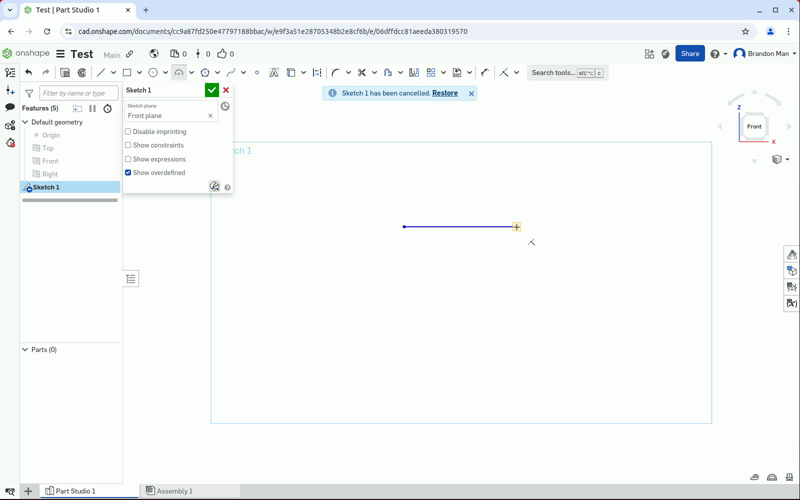
mouse_move(404, 226)
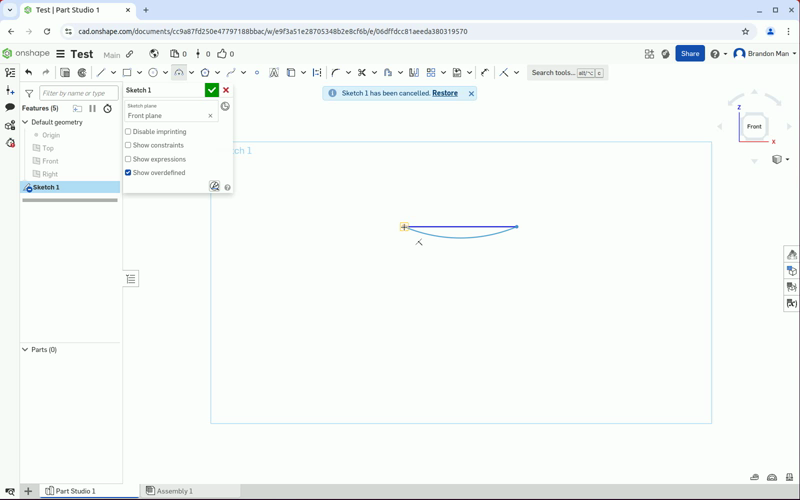
click(404, 226)
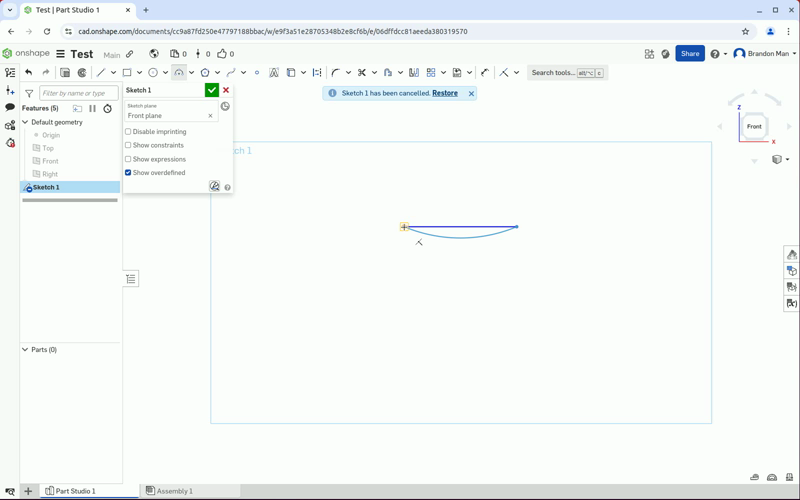
key_down(shift)
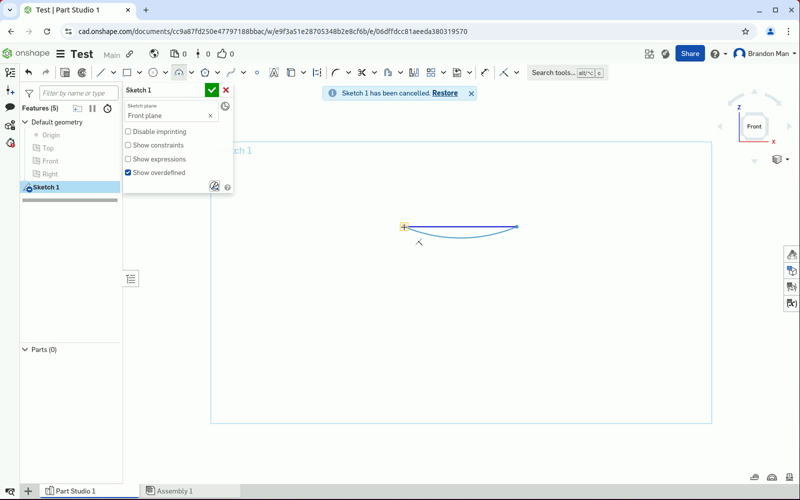
mouse_move(460, 170)
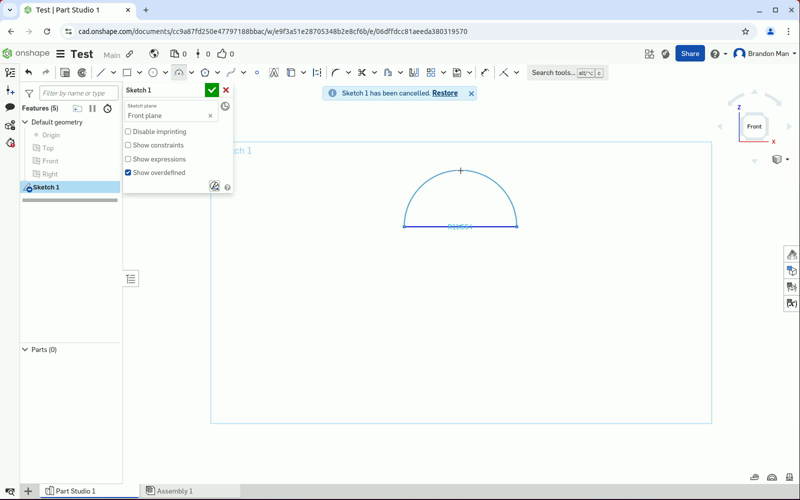
click(460, 170)
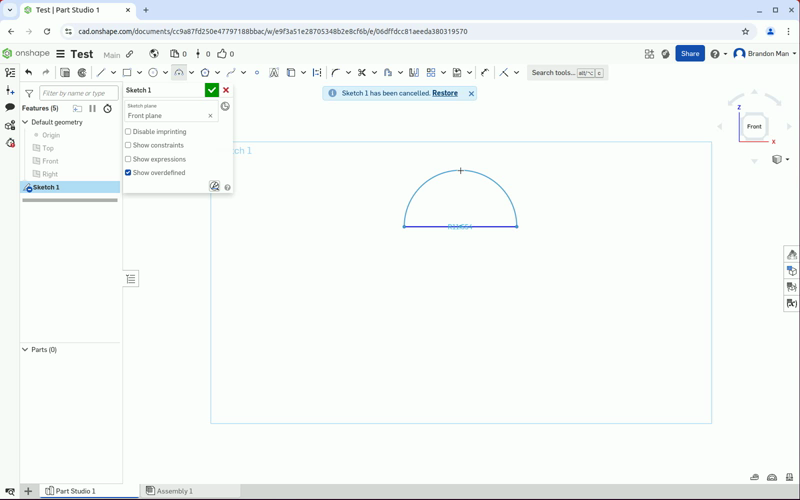
key_up(shift)
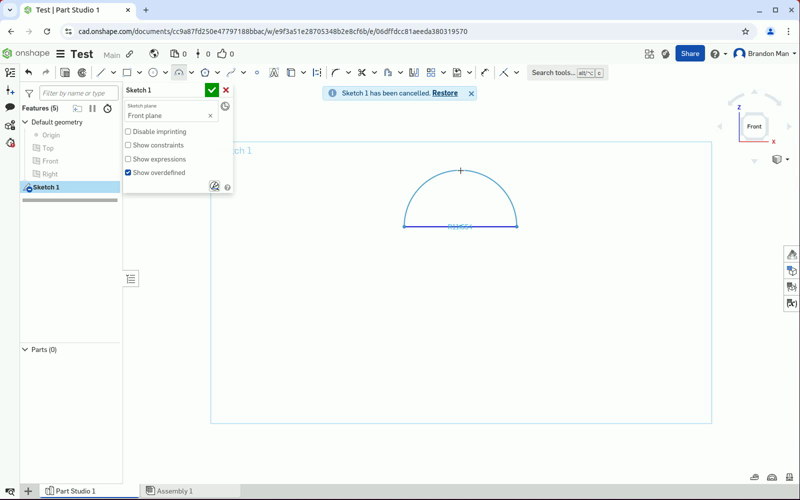
key(esc)
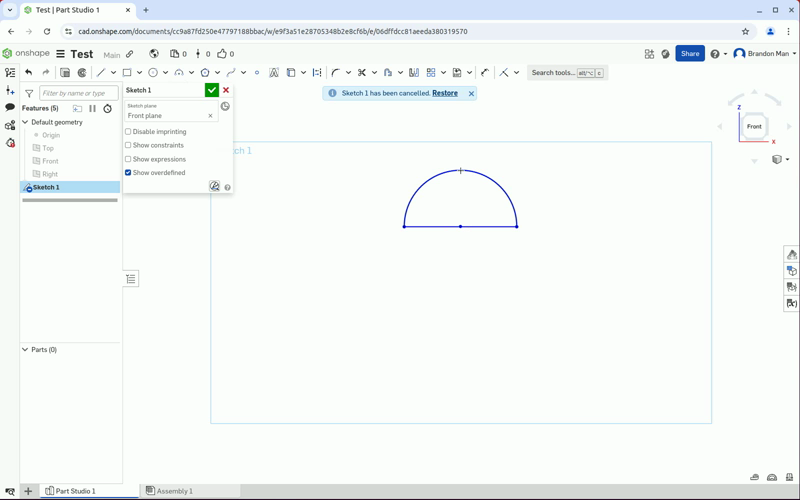
mouse_move(476, 190)
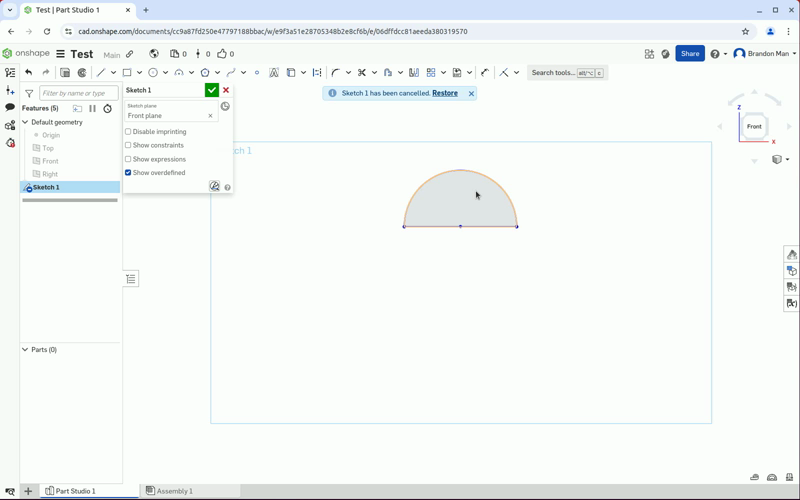
click(476, 190)
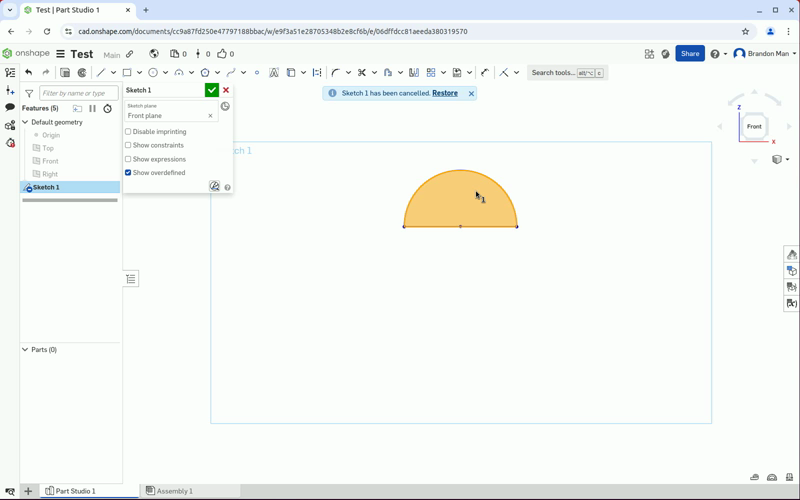
mouse_move(73, 352)
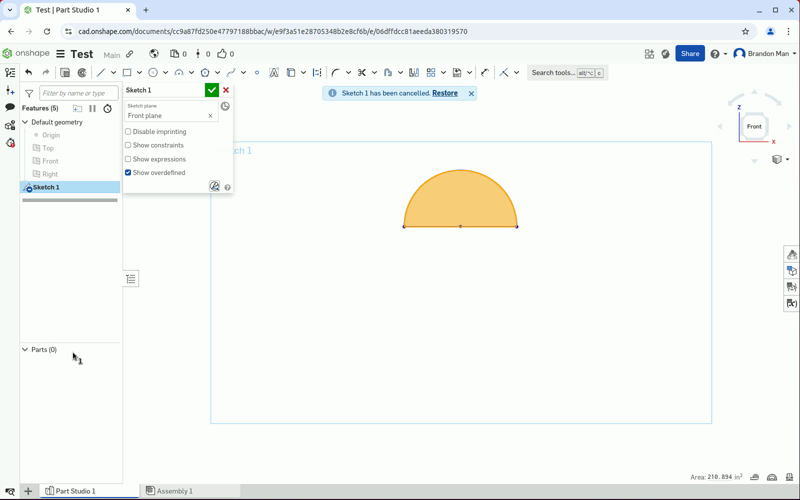
key(shift+y)
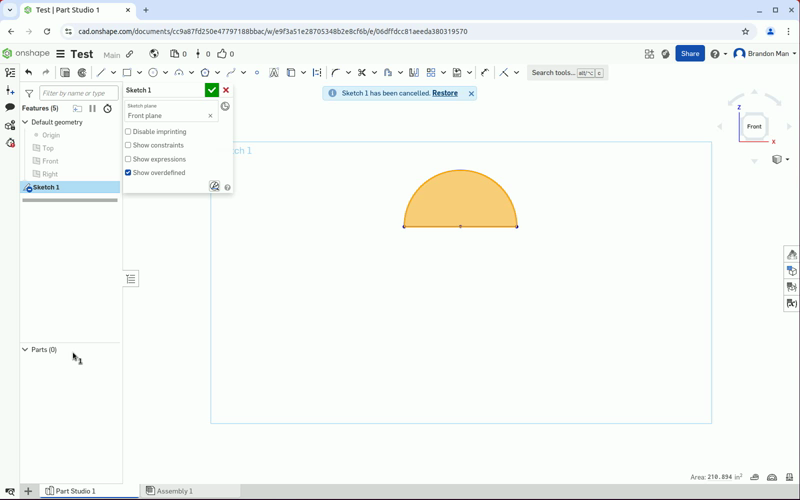
key(shift+e)
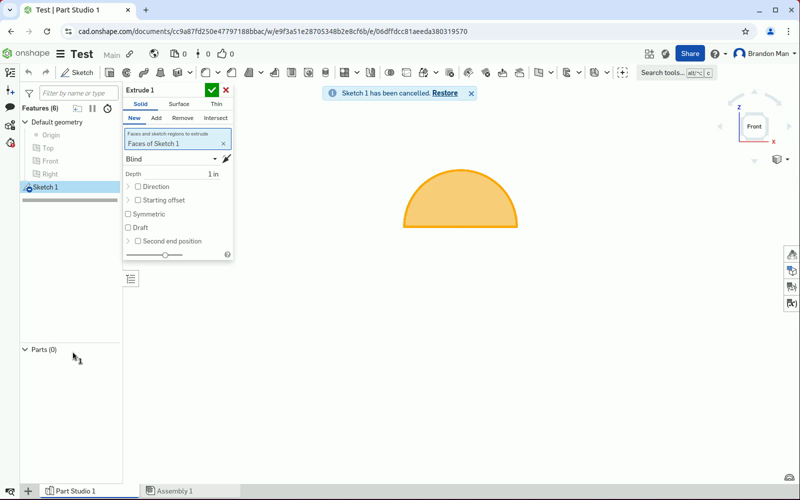
mouse_move(143, 106)
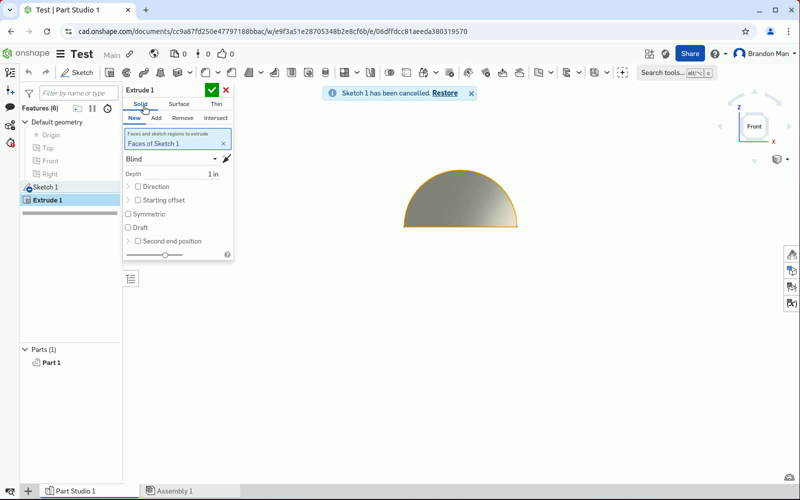
click(143, 106)
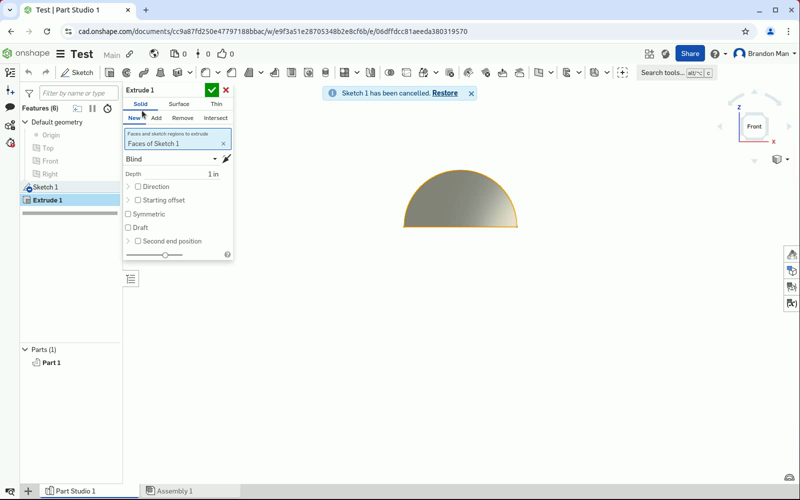
mouse_move(137, 120)
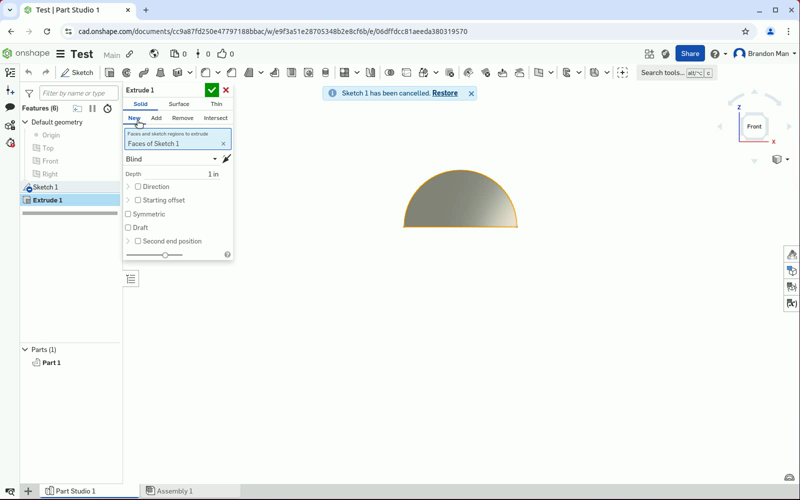
click(137, 120)
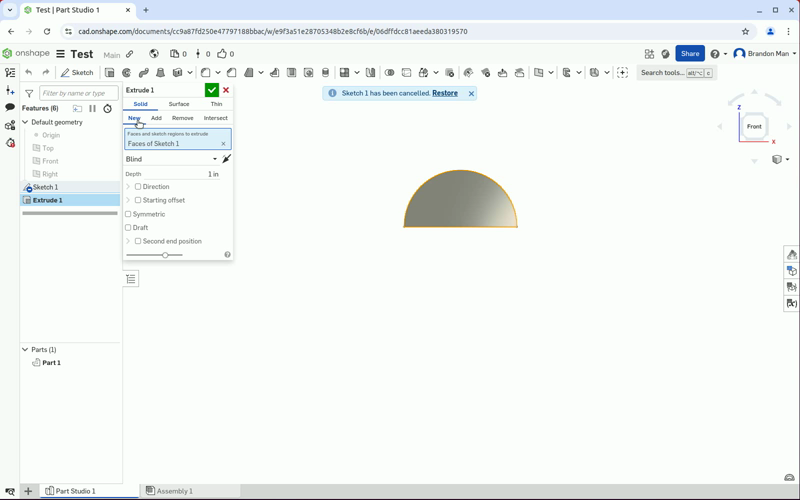
key(tab, 4)
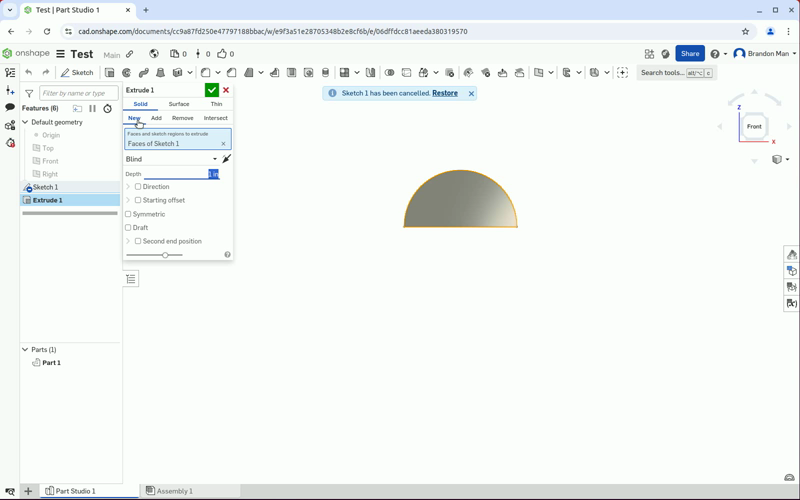
text(4.574)
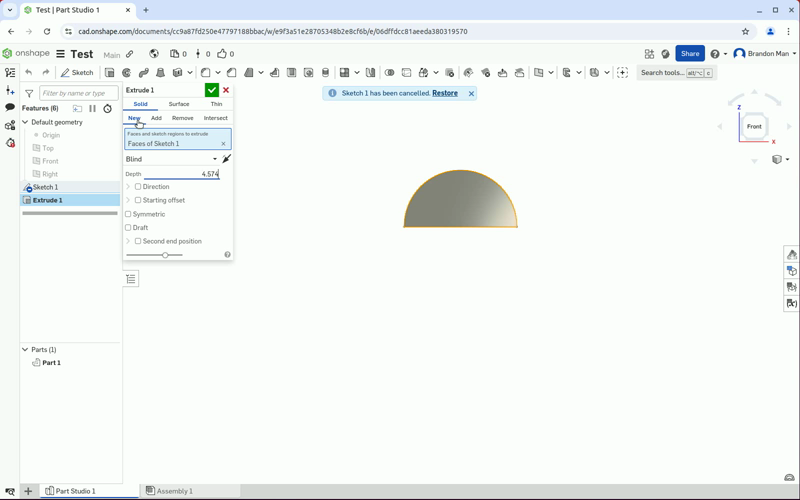
key(enter)
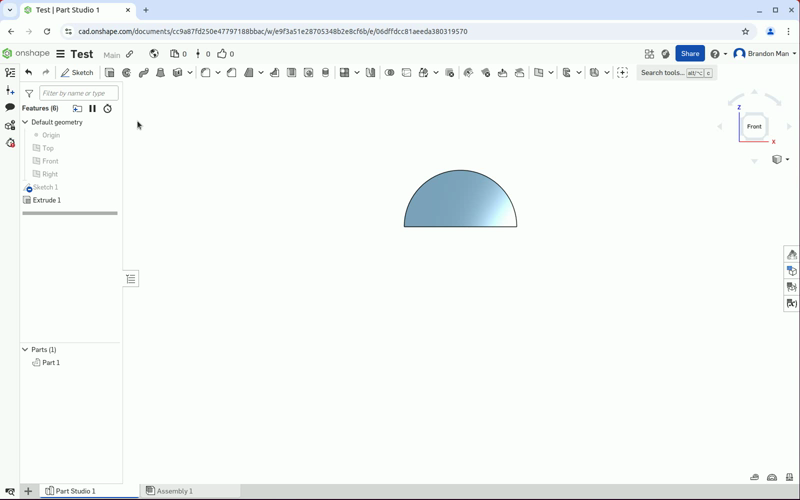
key(shift+h)
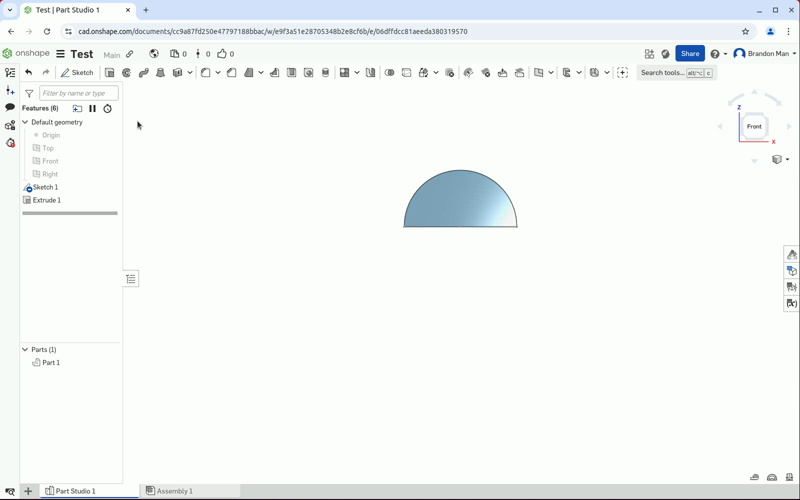
key(shift+h)
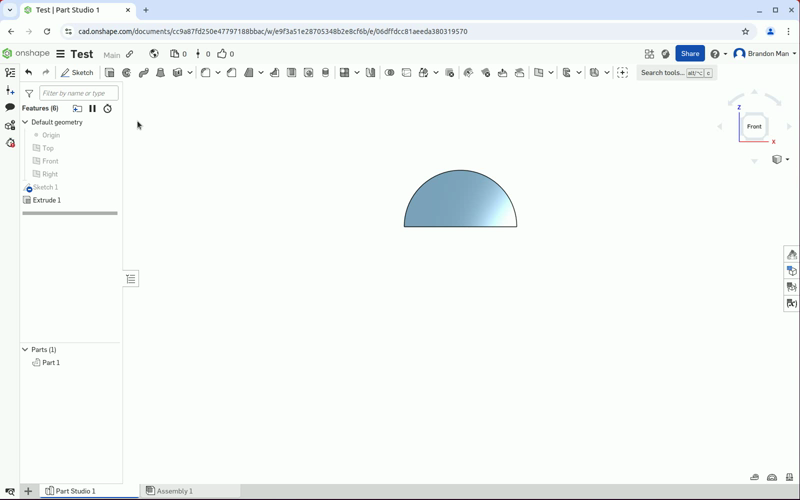
mouse_move(73, 189)
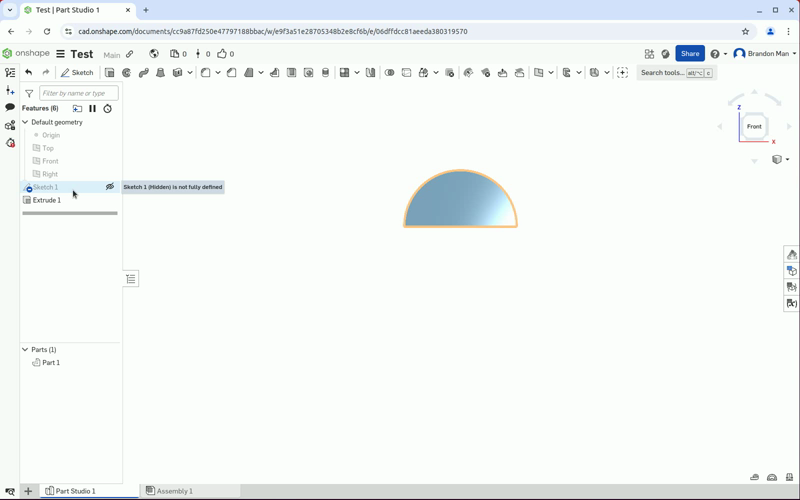
click(73, 189)
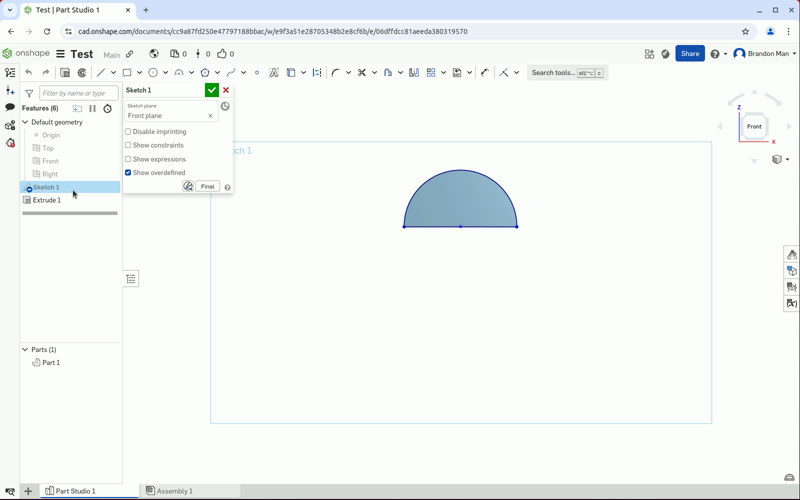
mouse_move(229, 92)
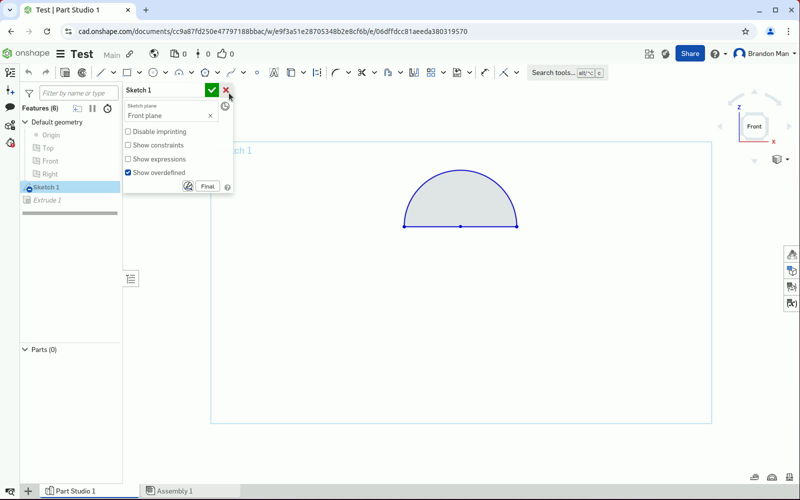
click(229, 92)
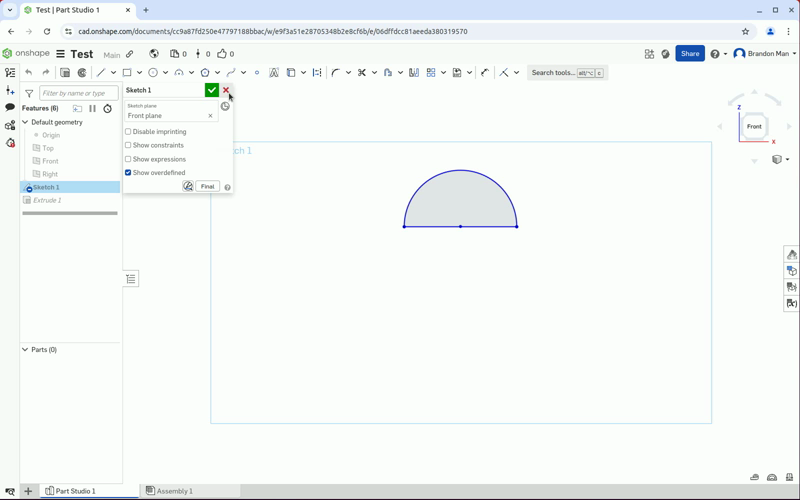
key(shift+s)
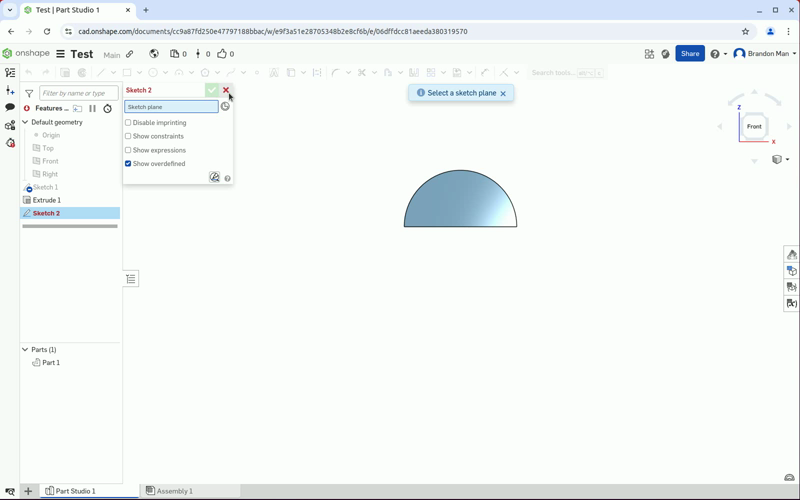
mouse_move(73, 163)
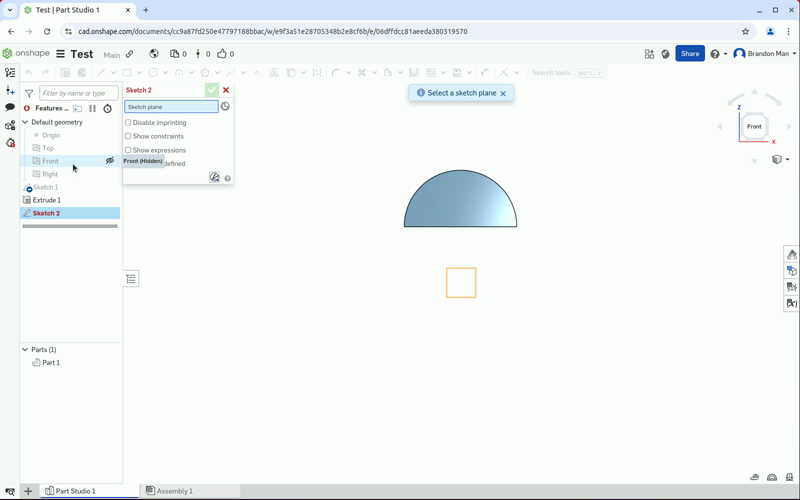
click(73, 163)
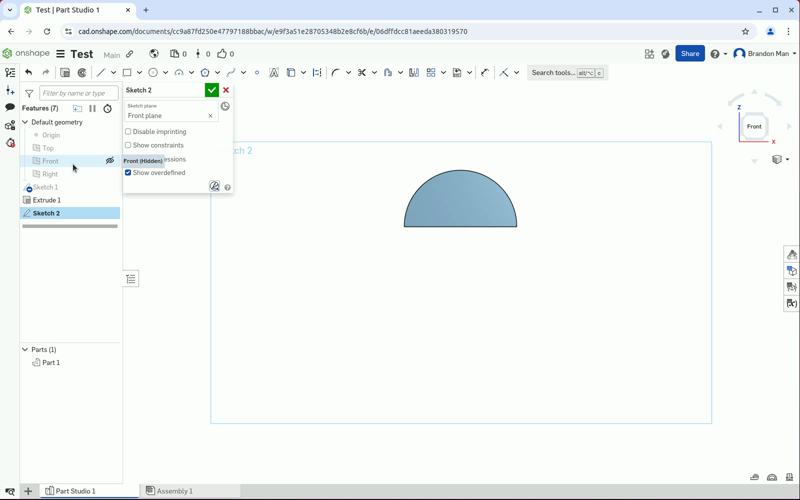
mouse_move(73, 352)
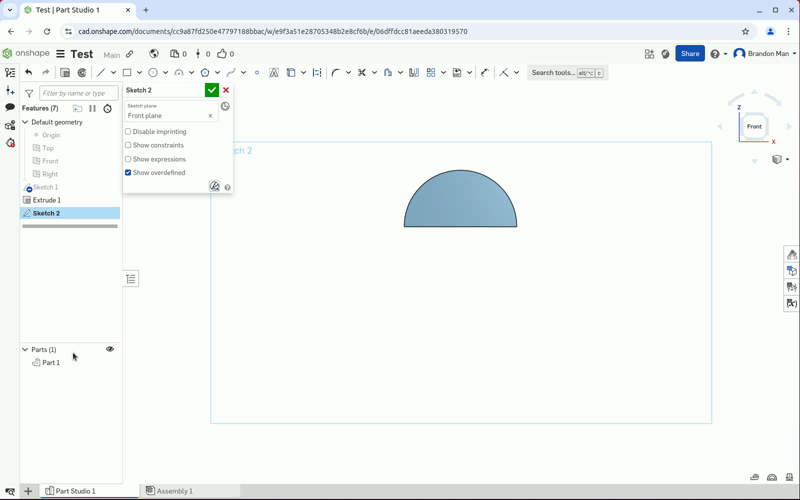
key(y)
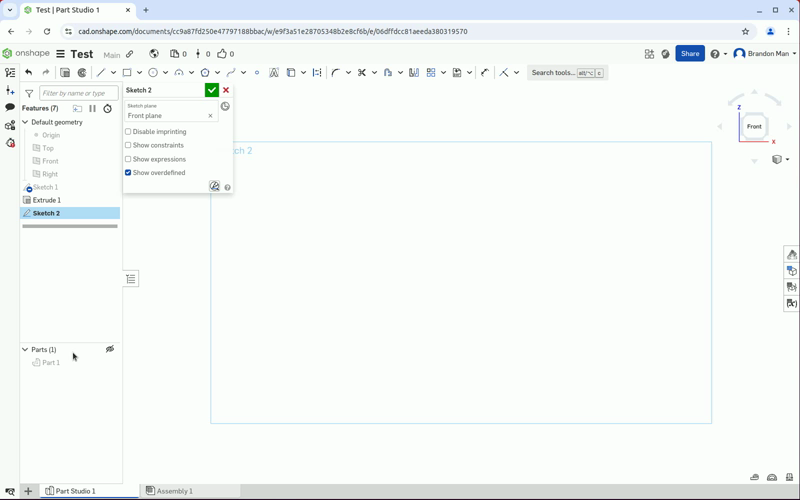
key(a)
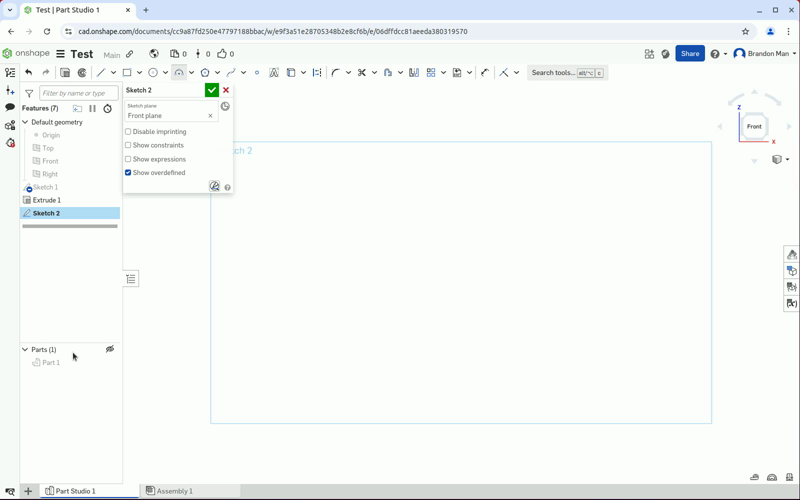
key_down(shift)
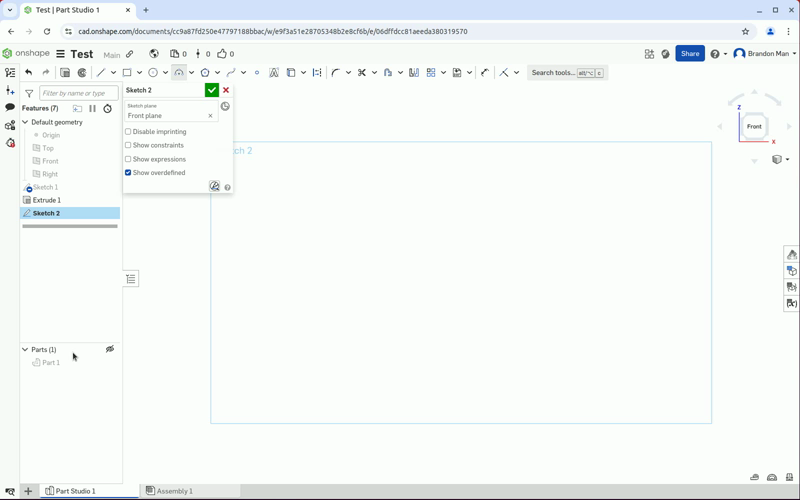
mouse_move(404, 339)
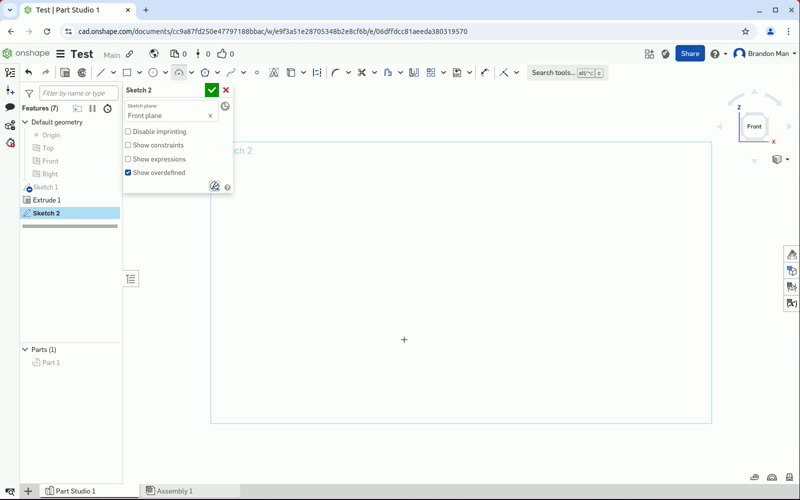
click(404, 339)
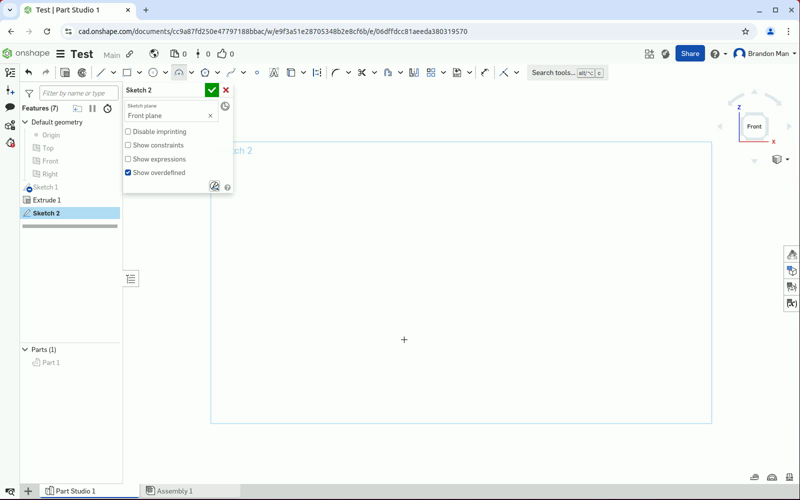
key_up(shift)
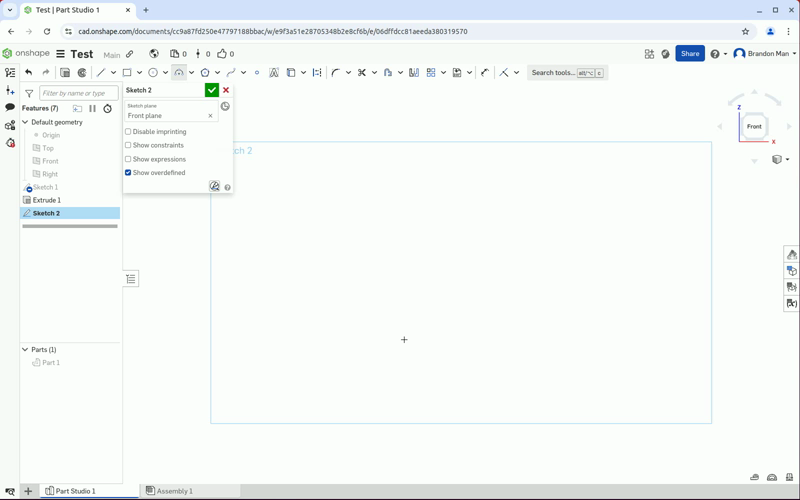
key_down(shift)
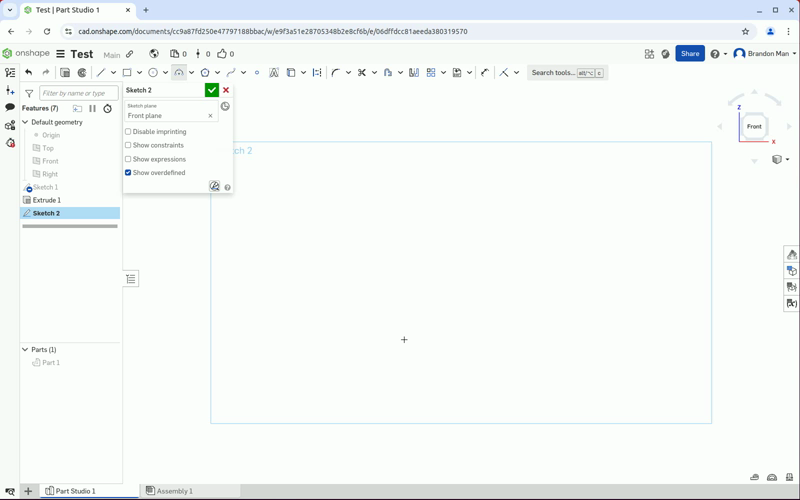
mouse_move(516, 339)
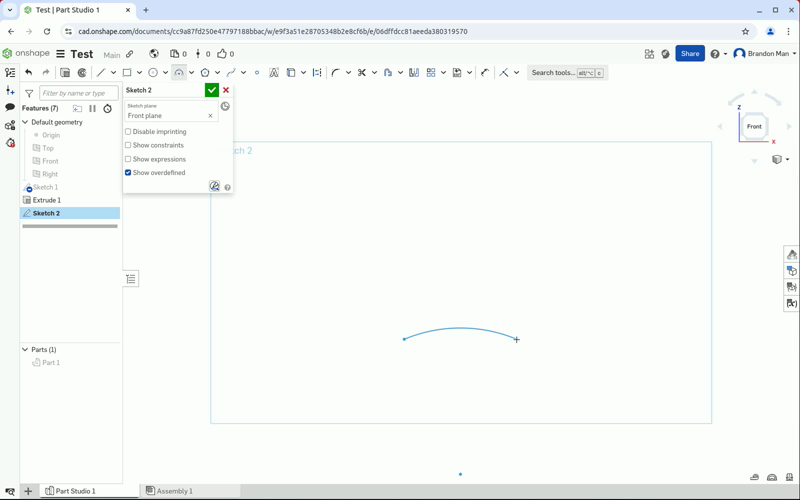
click(516, 339)
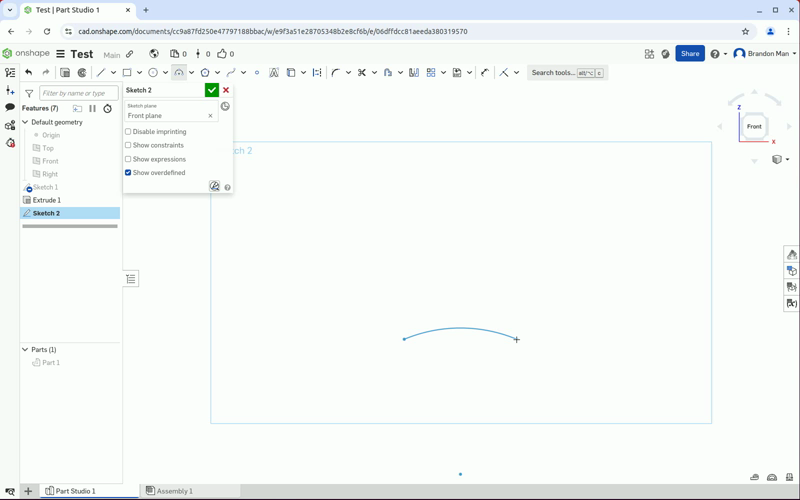
mouse_move(460, 395)
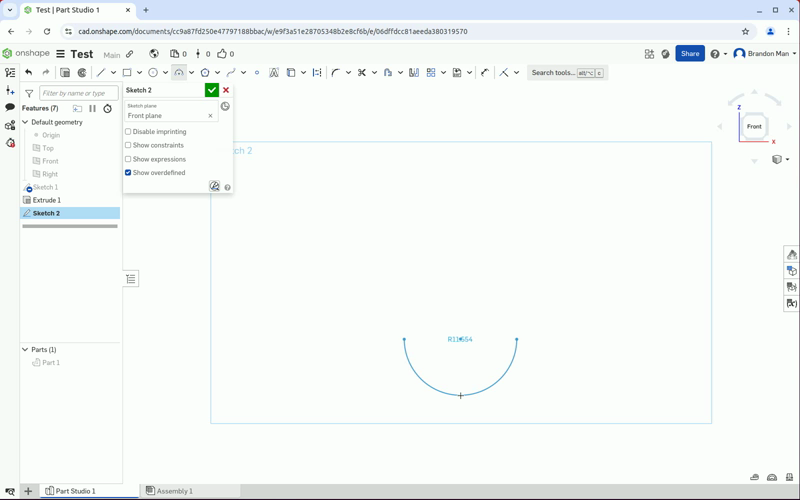
click(460, 395)
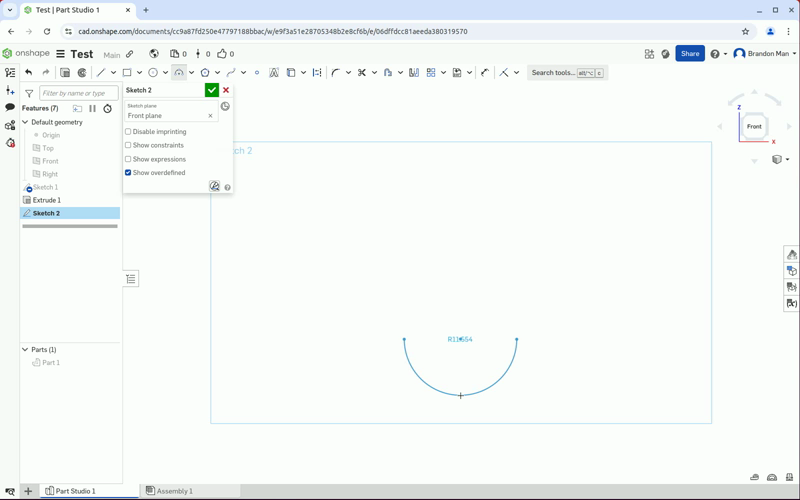
key_up(shift)
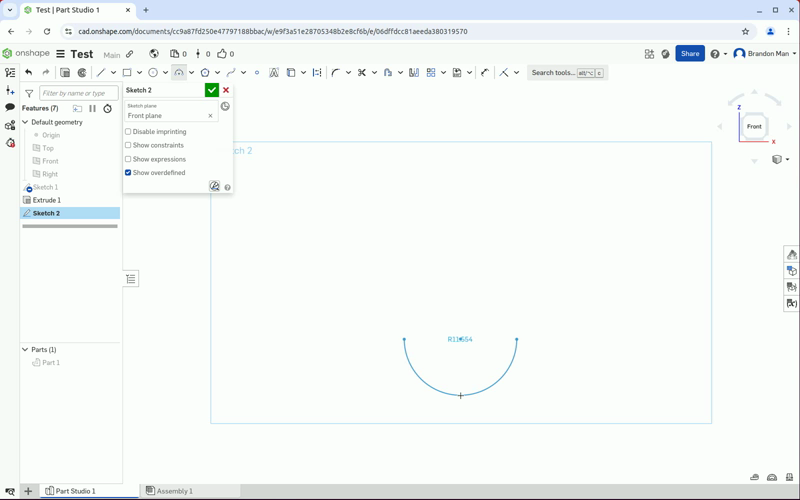
key(esc)
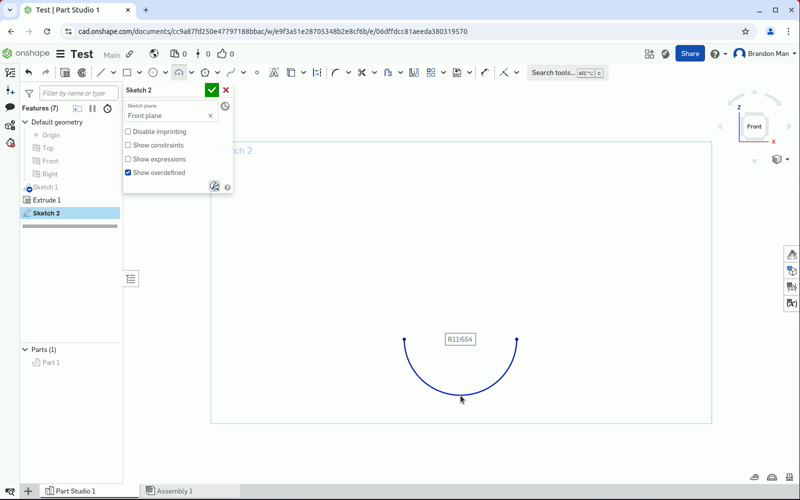
key(l)
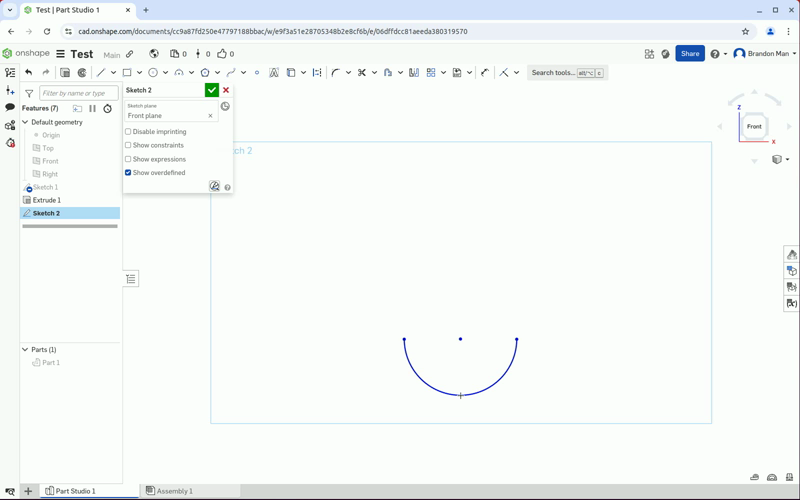
mouse_move(516, 339)
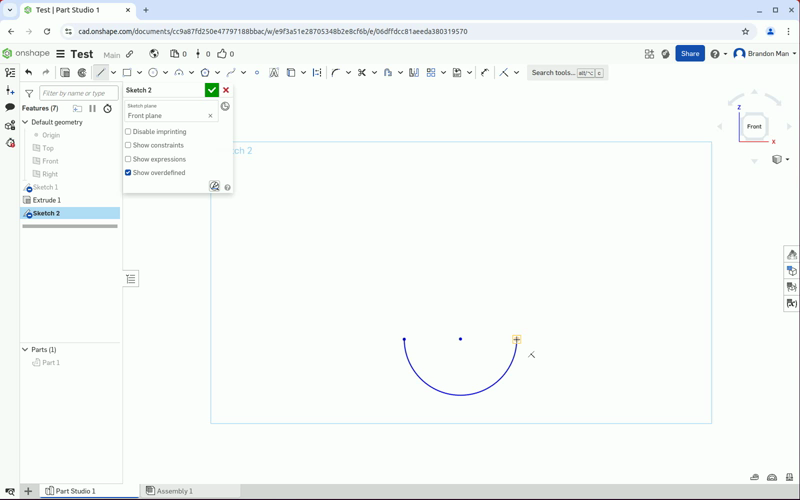
click(516, 339)
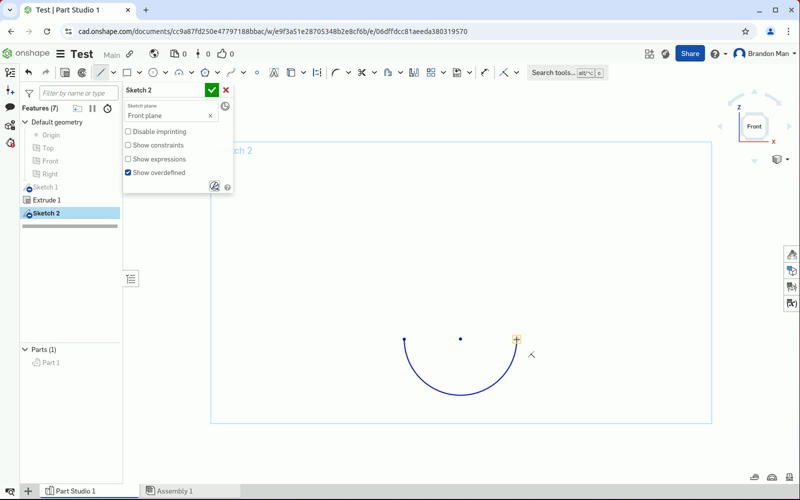
key_down(shift)
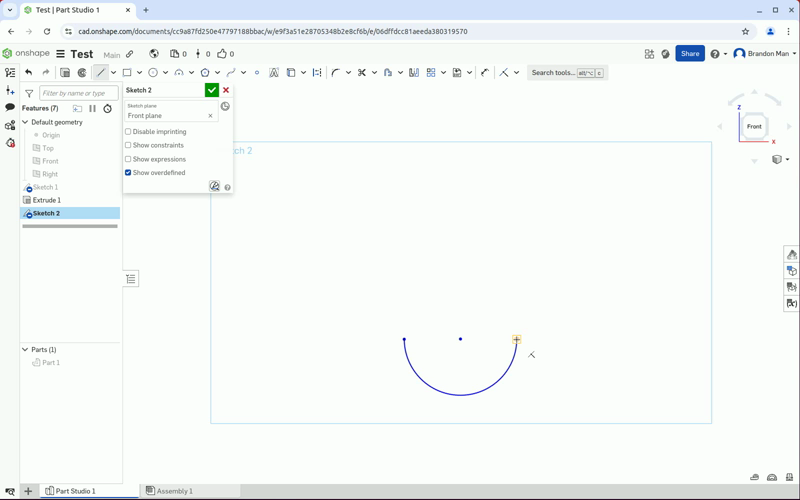
mouse_move(404, 339)
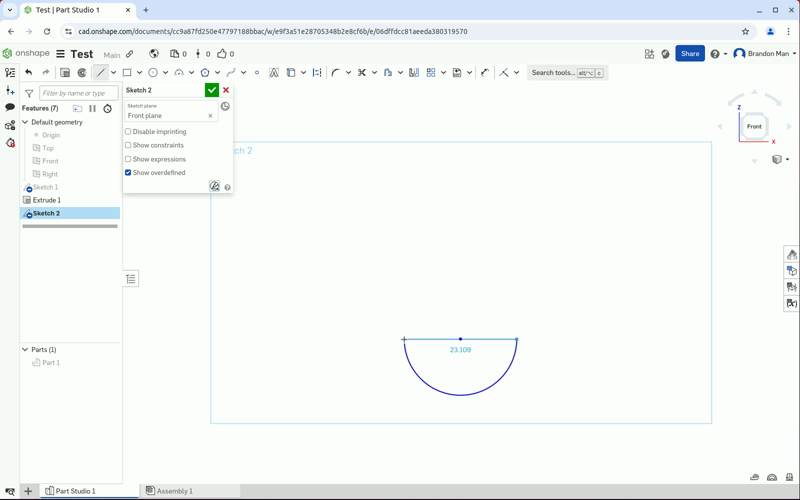
key_up(shift)
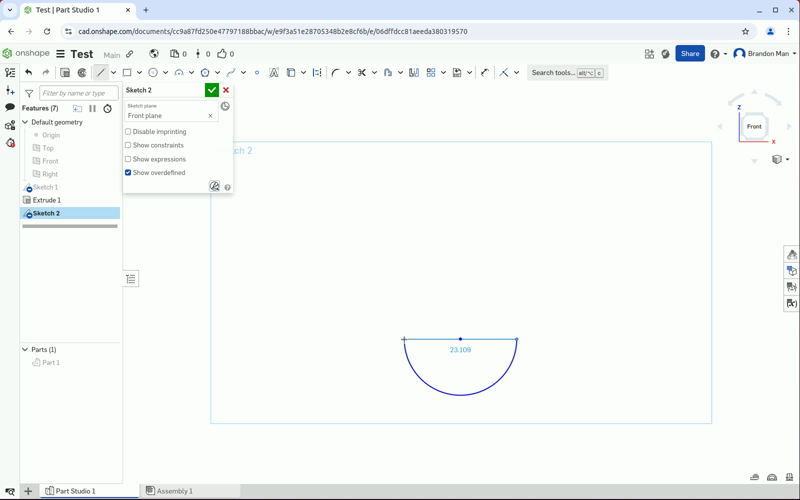
click(404, 339)
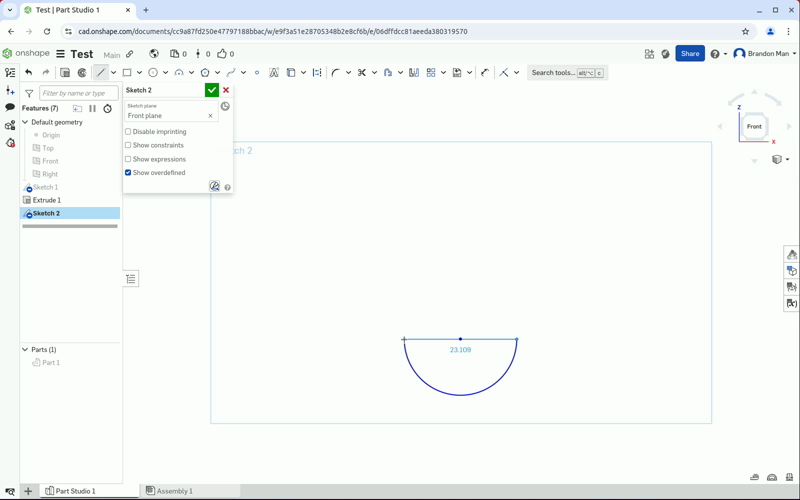
key(esc)
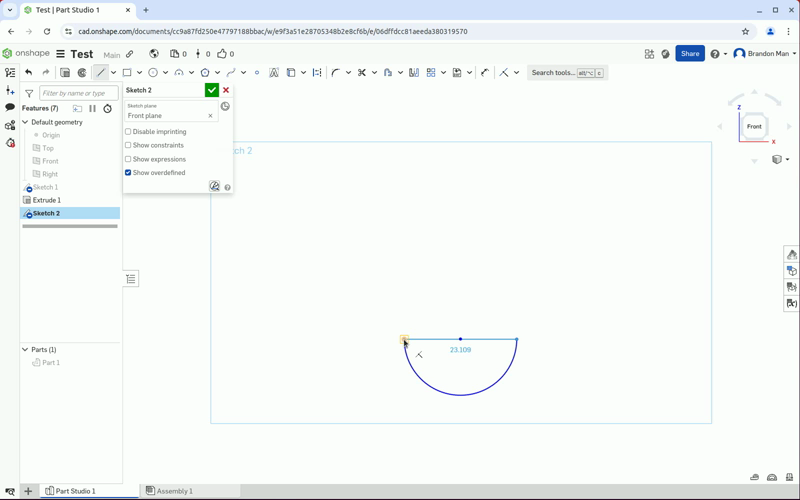
mouse_move(463, 358)
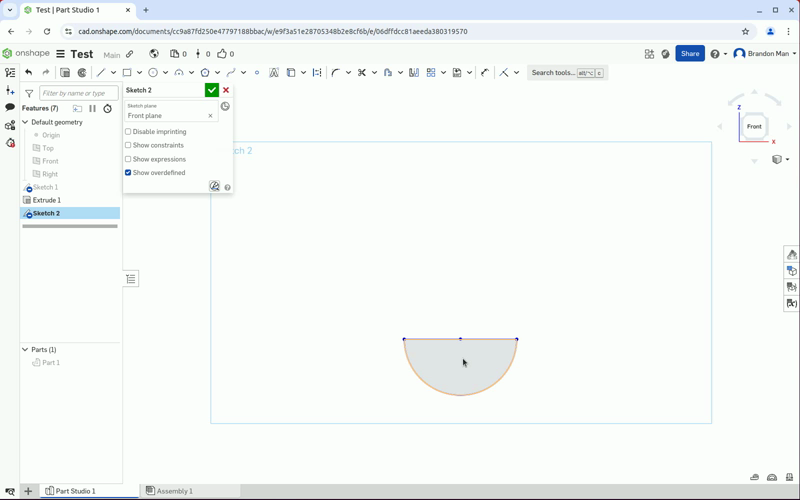
click(463, 358)
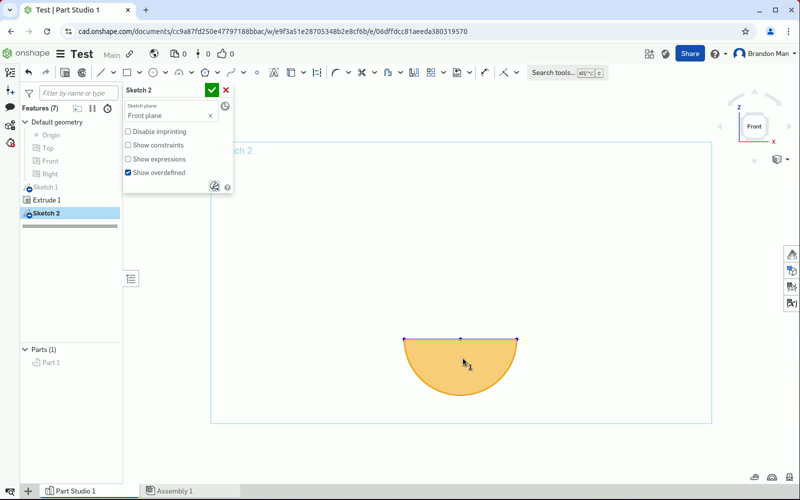
mouse_move(73, 352)
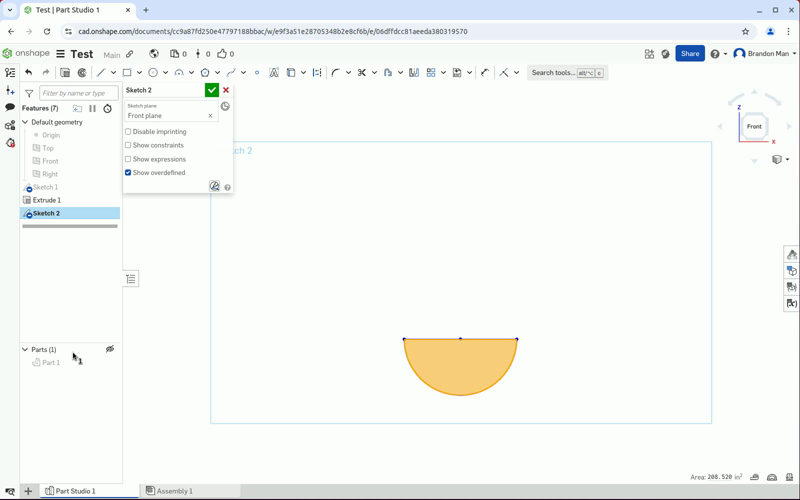
key(shift+y)
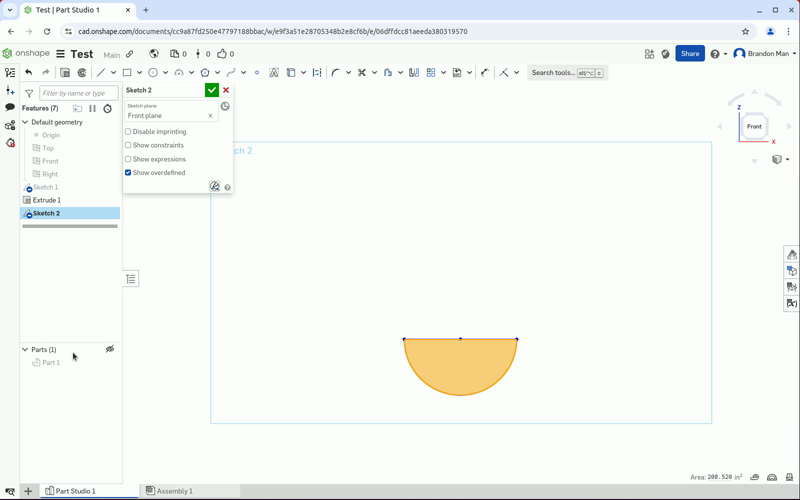
key(shift+e)
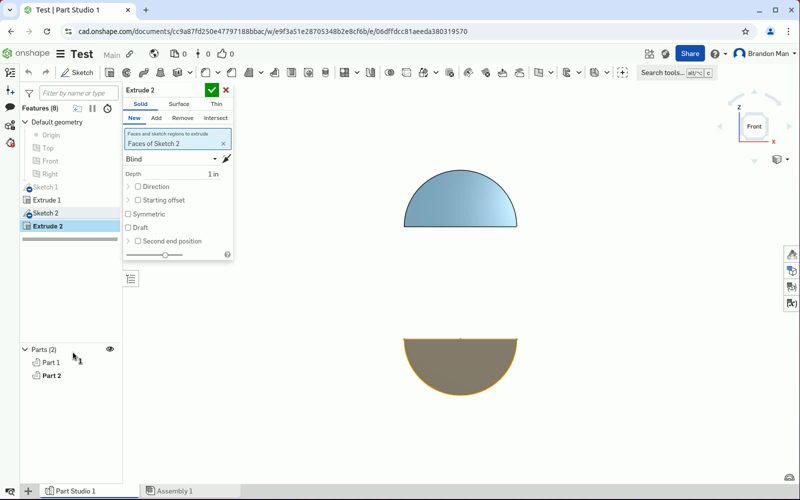
mouse_move(143, 106)
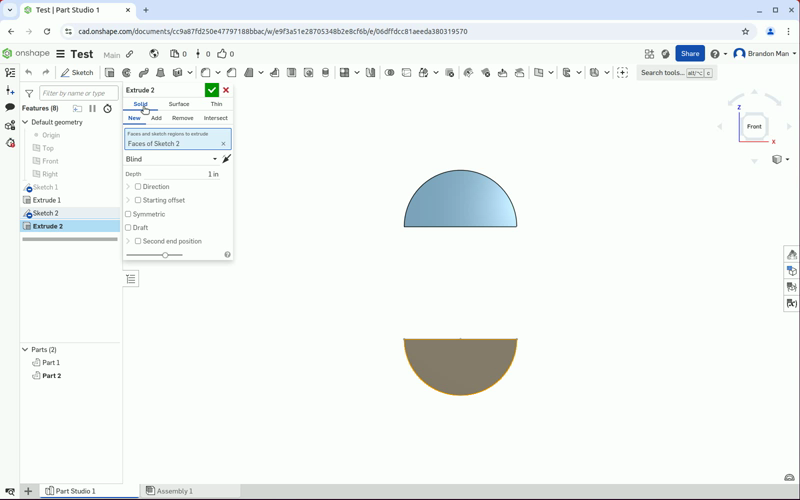
click(143, 106)
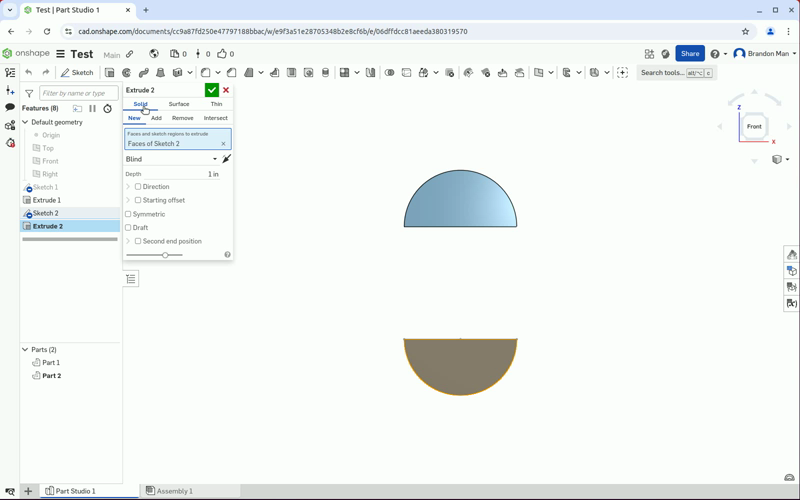
mouse_move(137, 120)
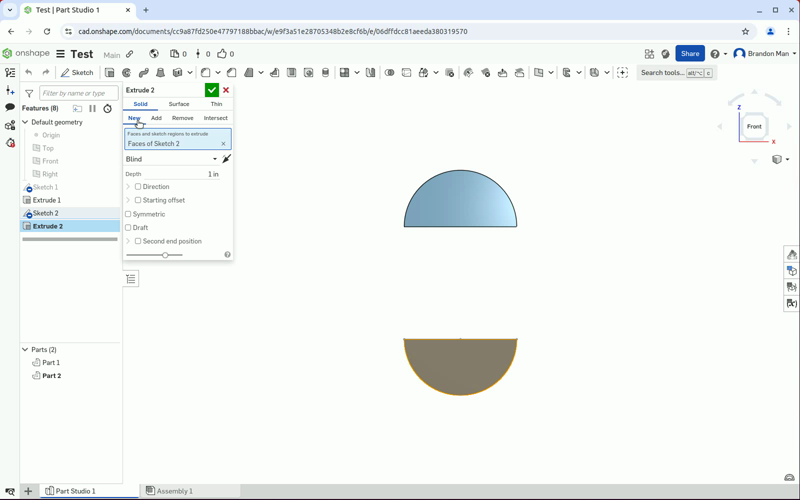
click(137, 120)
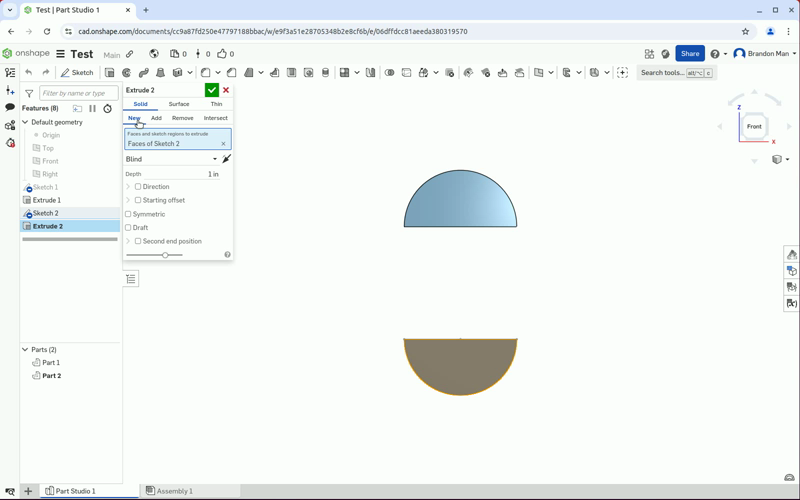
key(tab, 4)
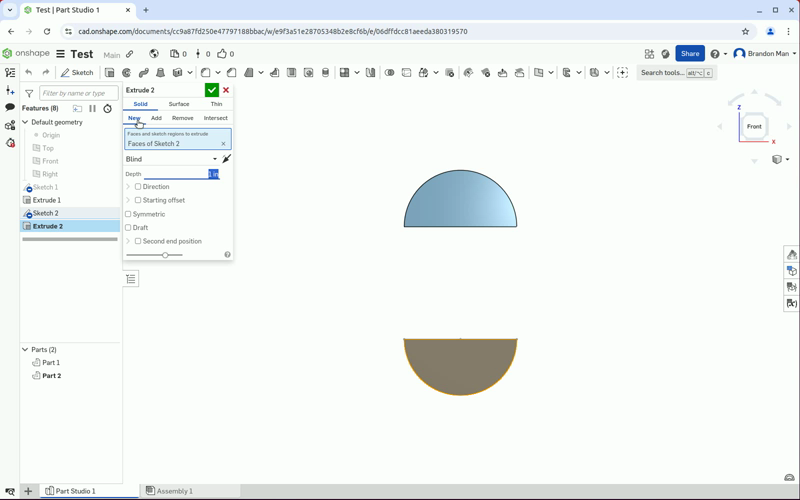
text(4.574)
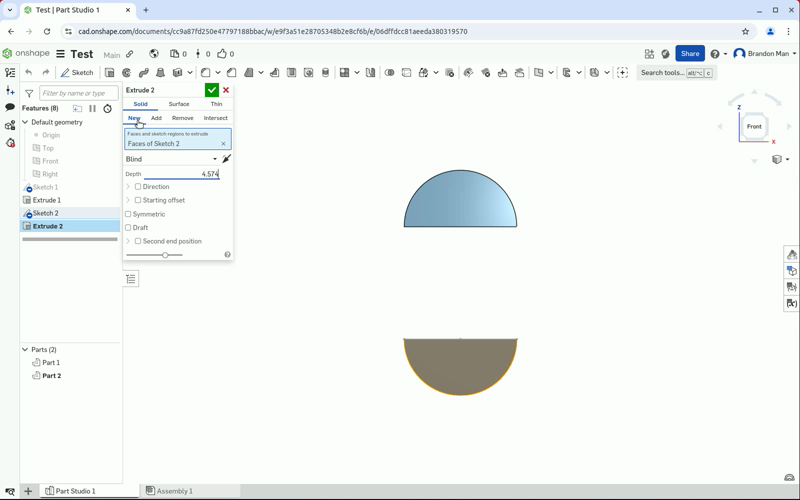
key(enter)
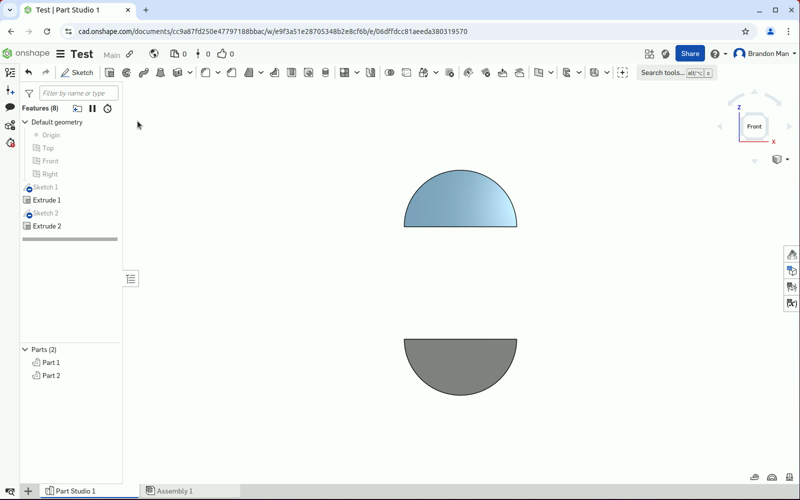
key(shift+h)
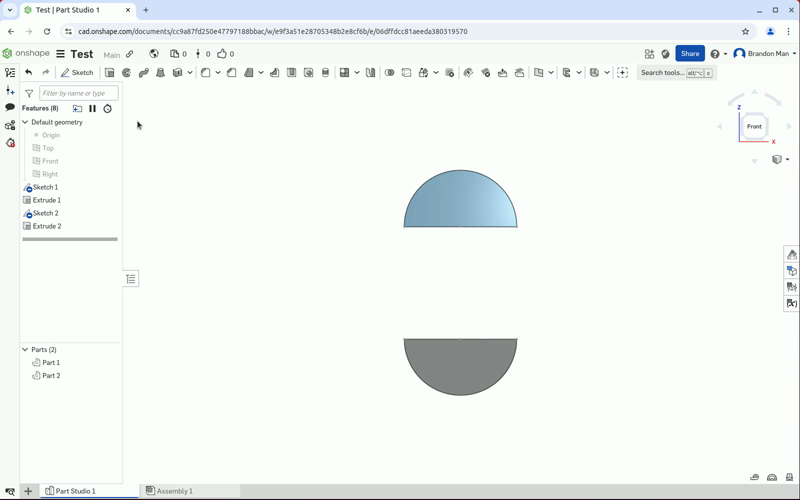
key(shift+h)
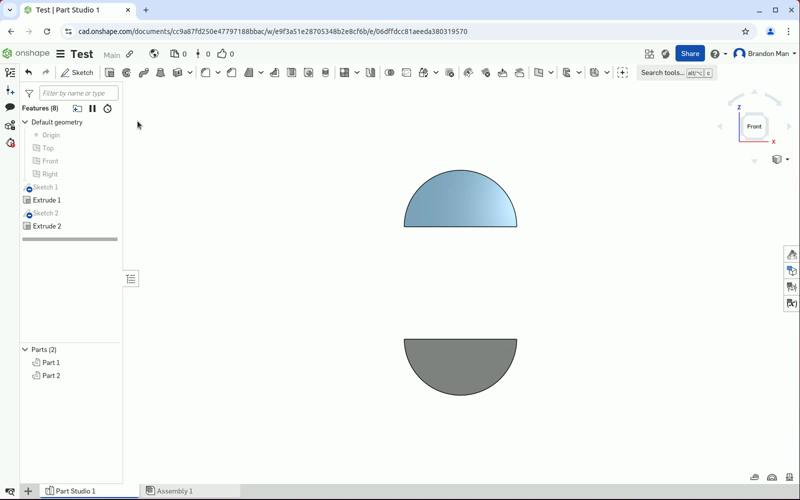
mouse_move(73, 189)
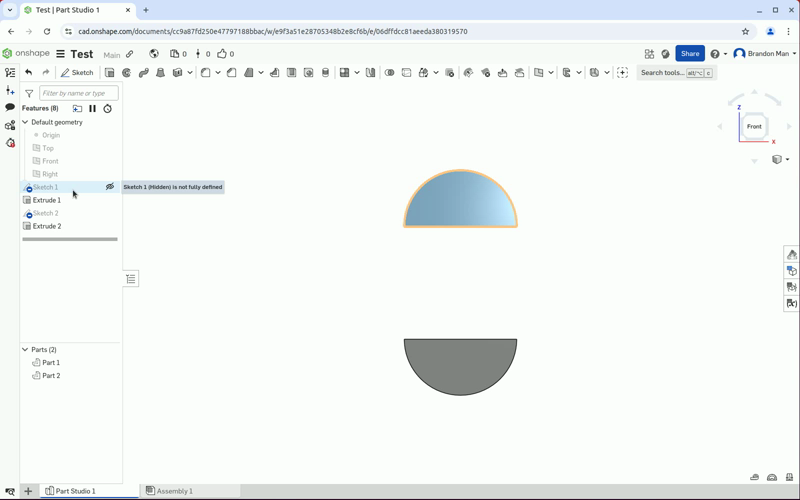
click(73, 189)
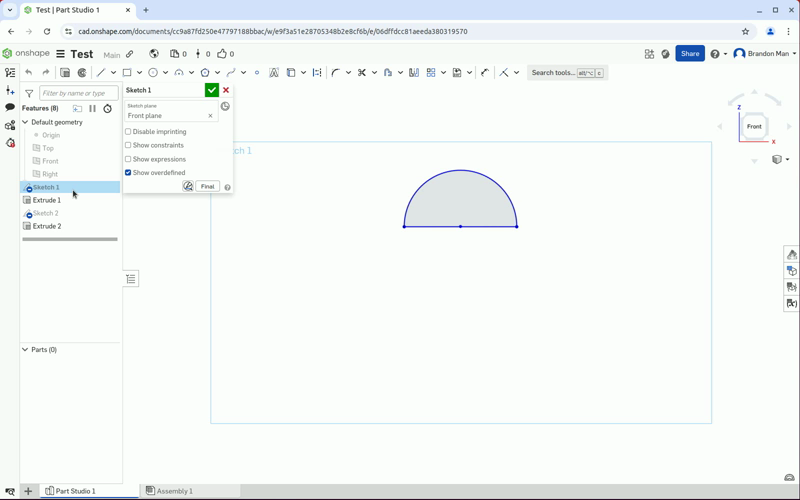
mouse_move(229, 92)
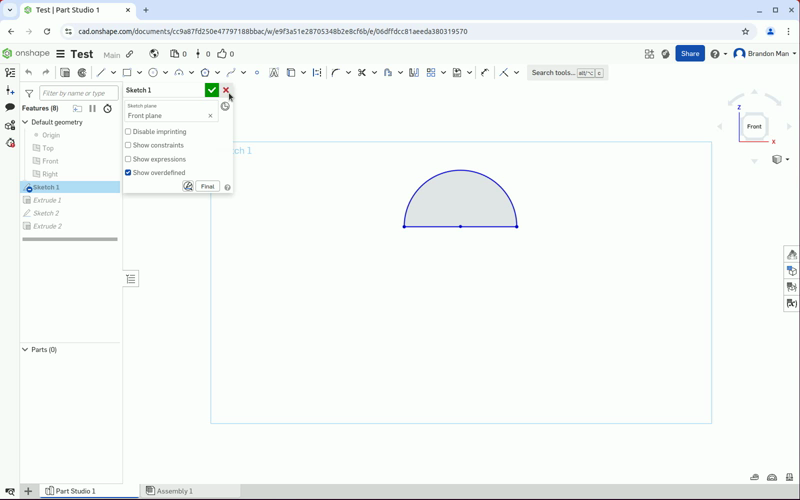
click(229, 92)
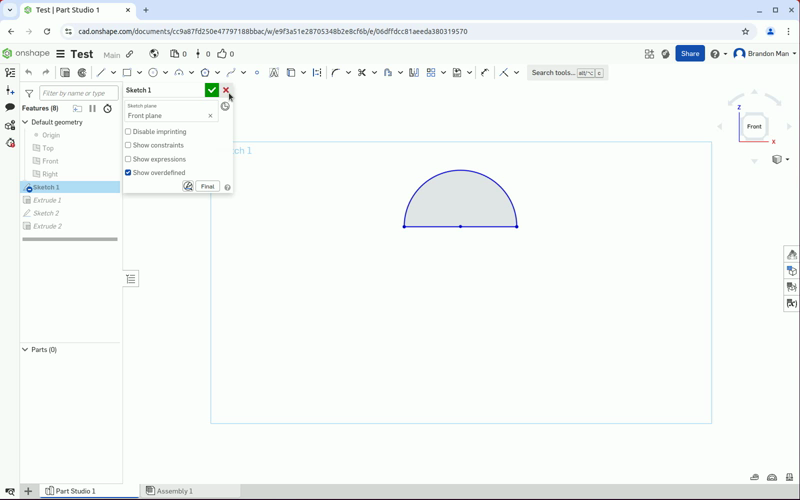
key(shift+s)
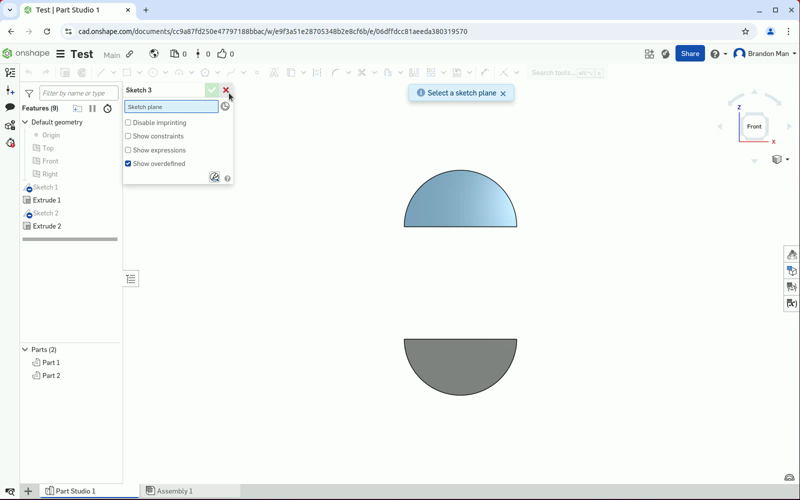
mouse_move(73, 163)
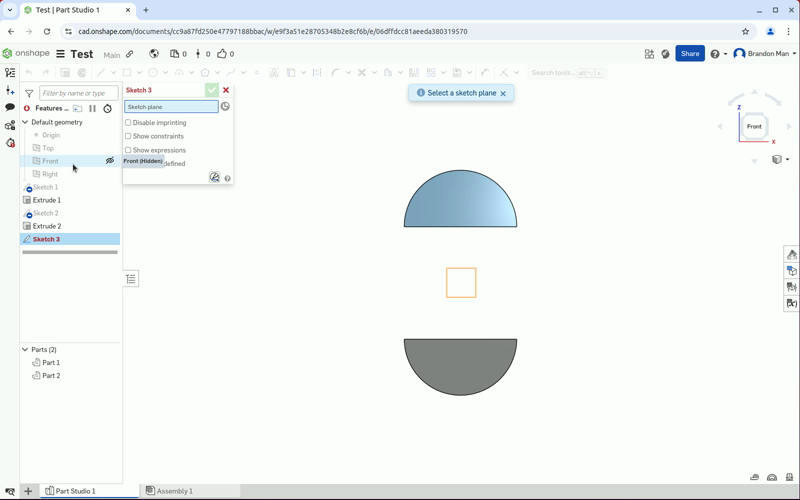
click(73, 163)
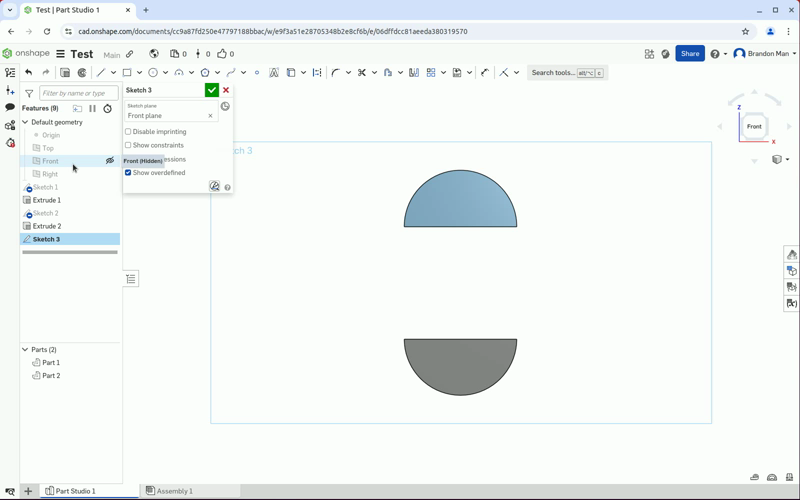
mouse_move(73, 352)
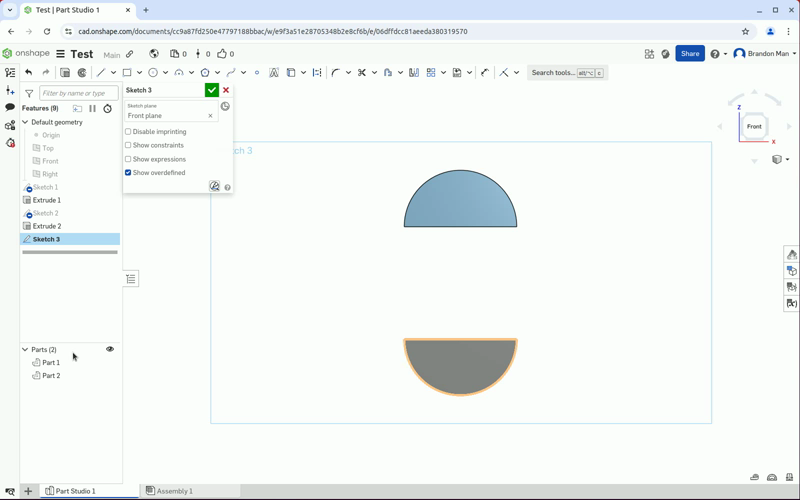
key(y)
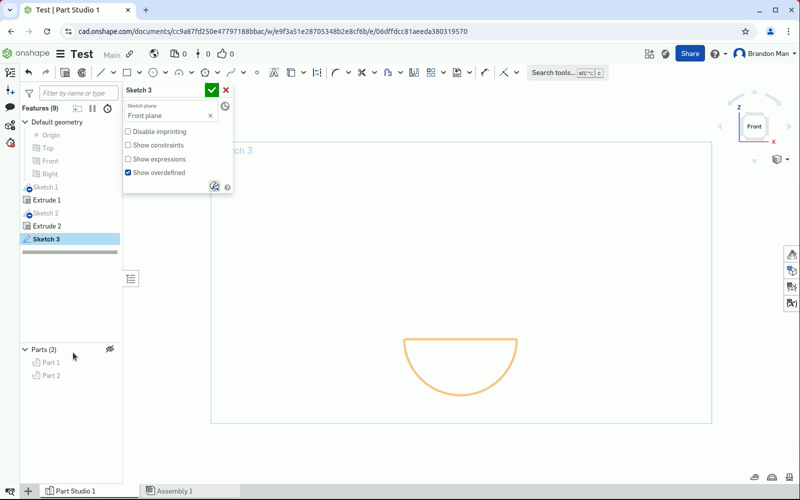
key(l)
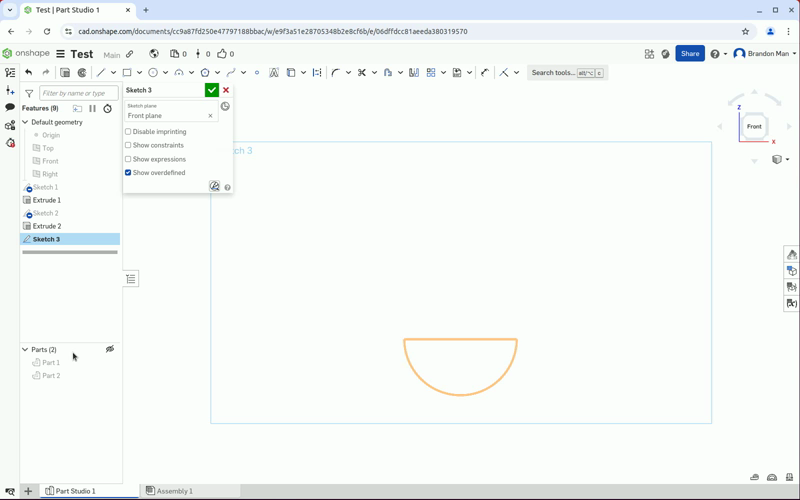
key_down(shift)
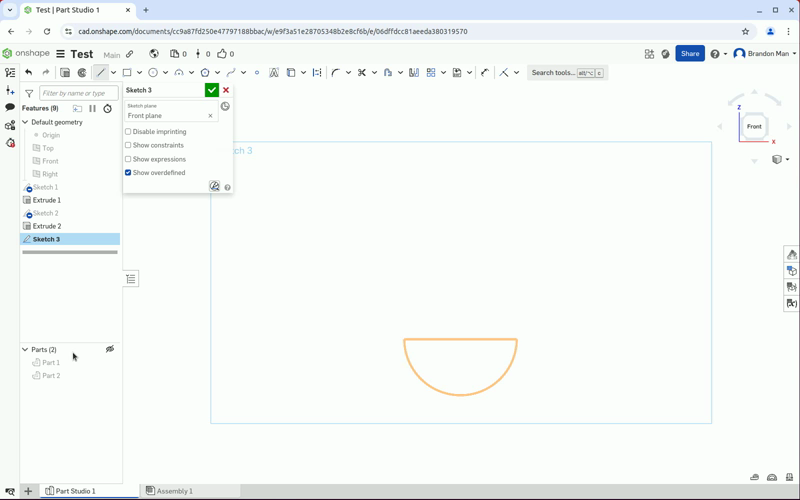
mouse_move(404, 339)
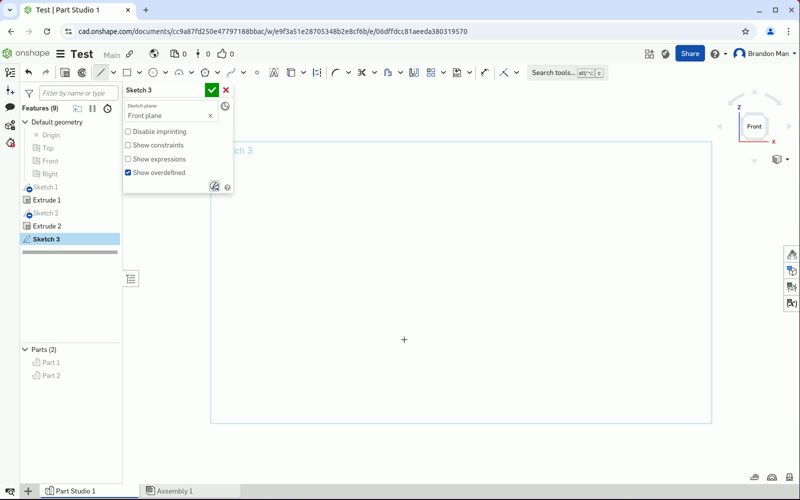
click(404, 339)
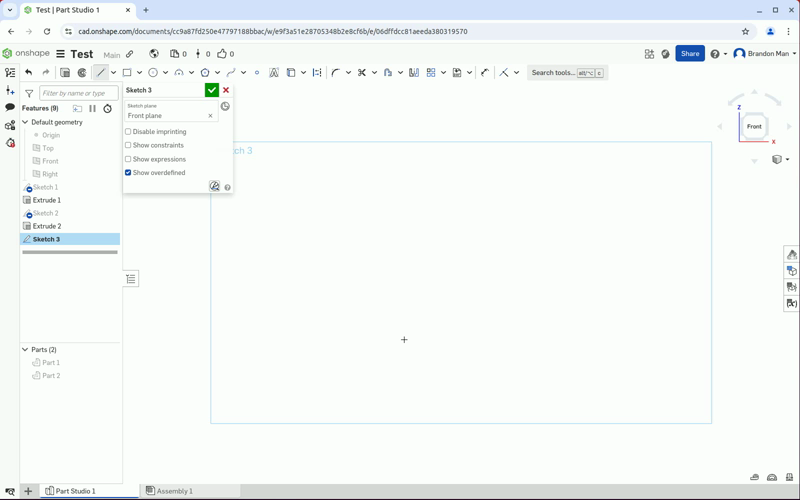
key_up(shift)
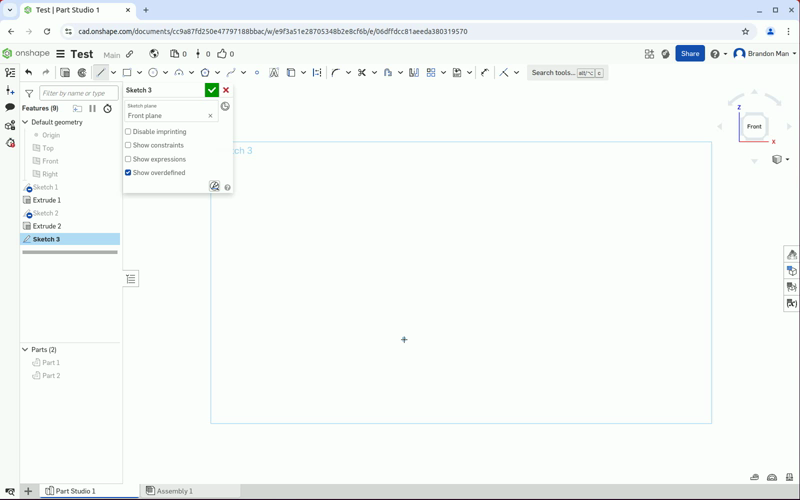
key_down(shift)
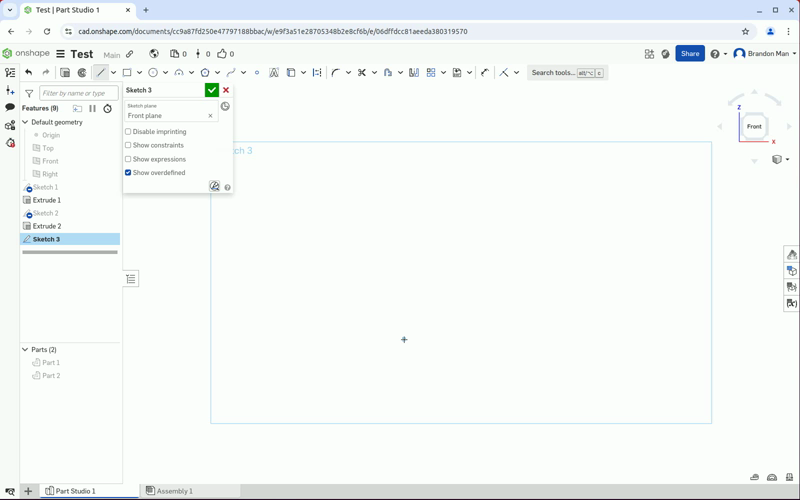
mouse_move(516, 339)
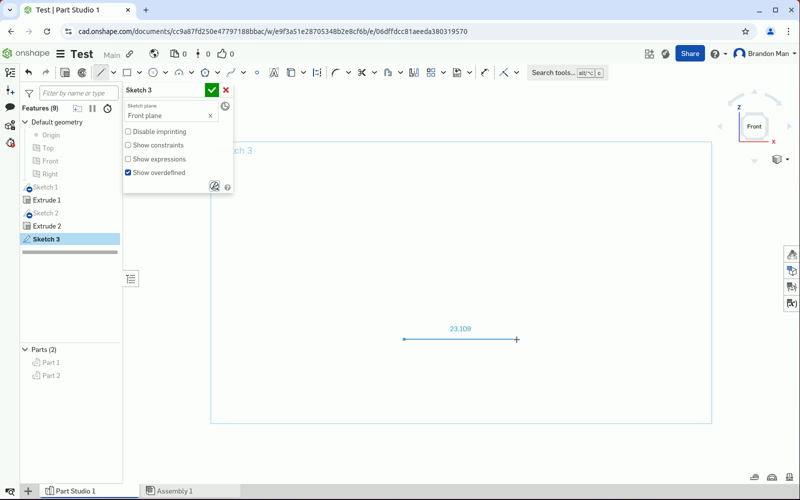
click(516, 339)
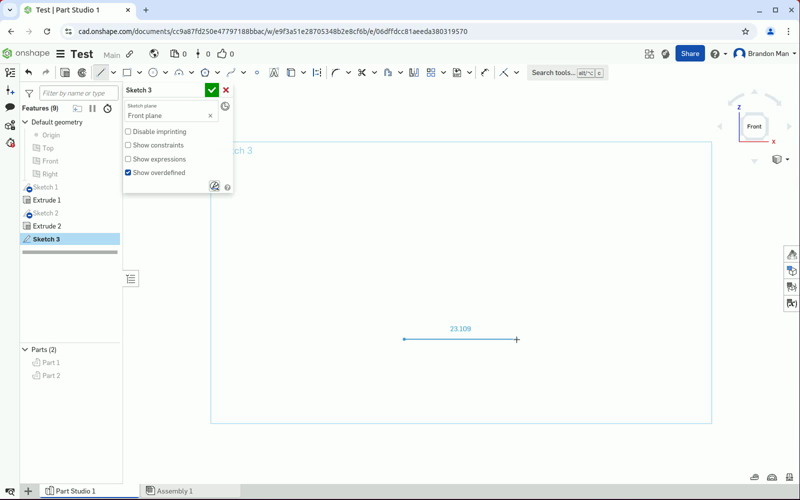
key_up(shift)
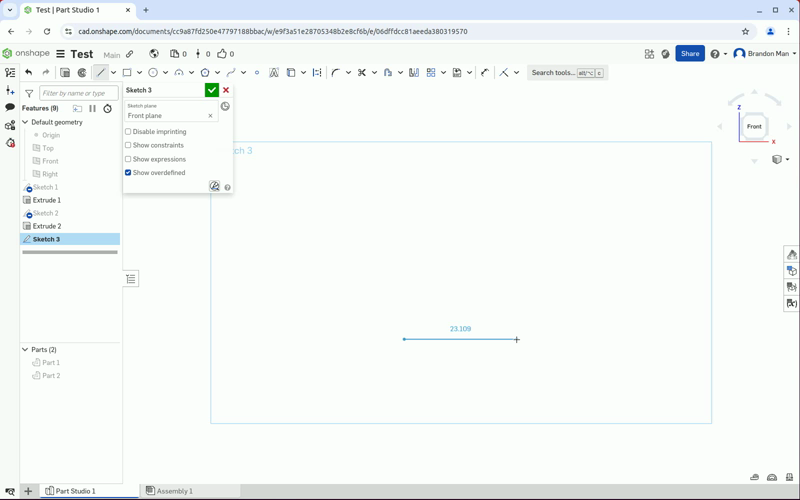
key_down(shift)
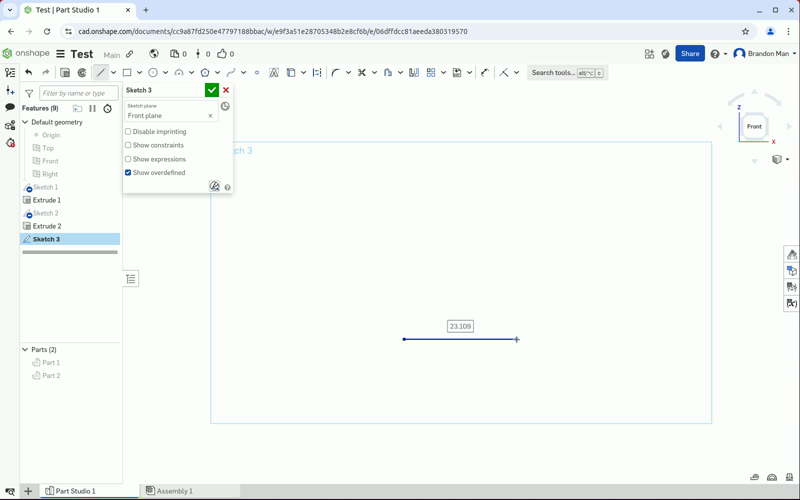
mouse_move(516, 226)
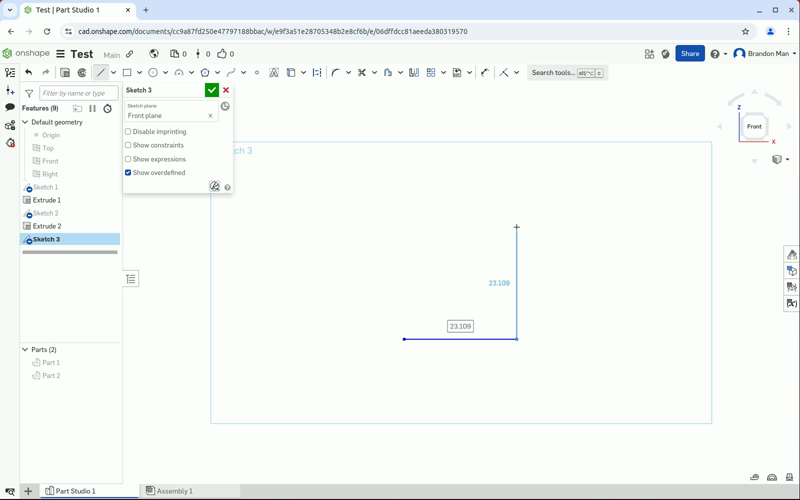
click(516, 226)
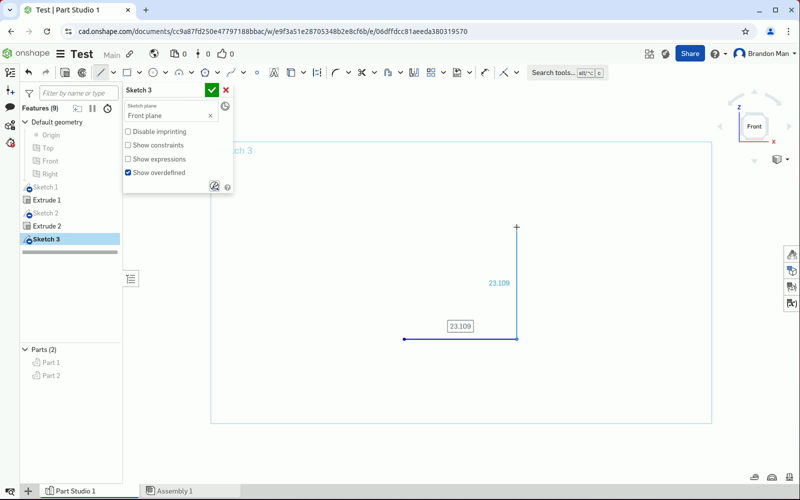
key_up(shift)
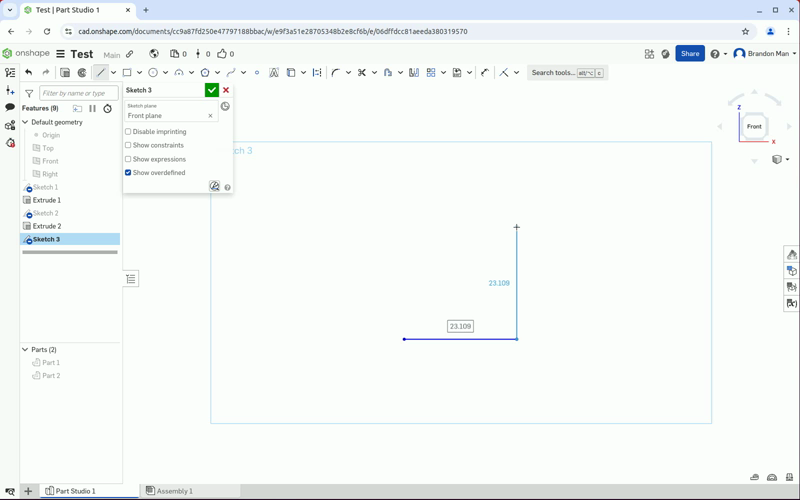
key_down(shift)
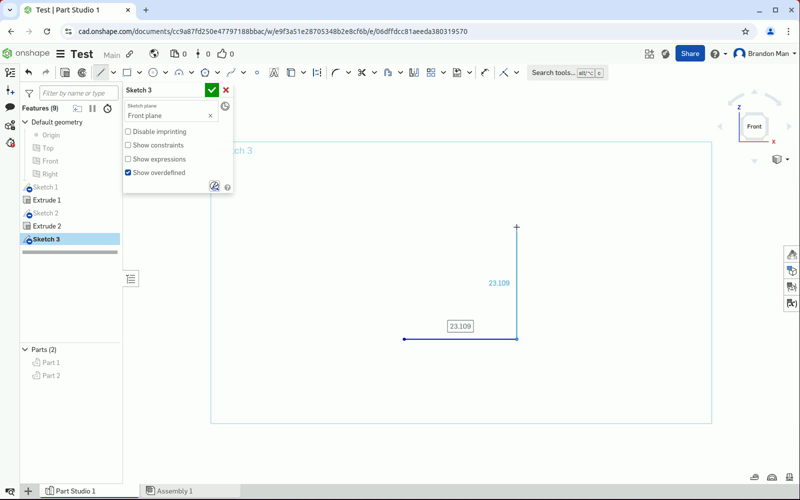
mouse_move(404, 226)
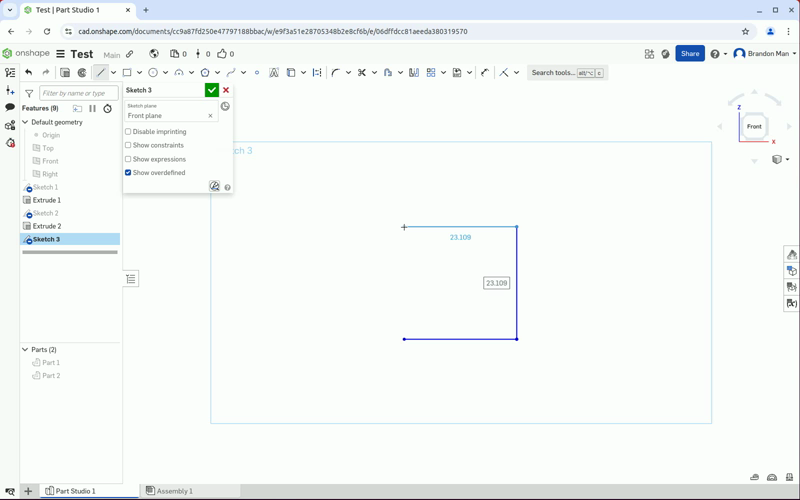
click(404, 226)
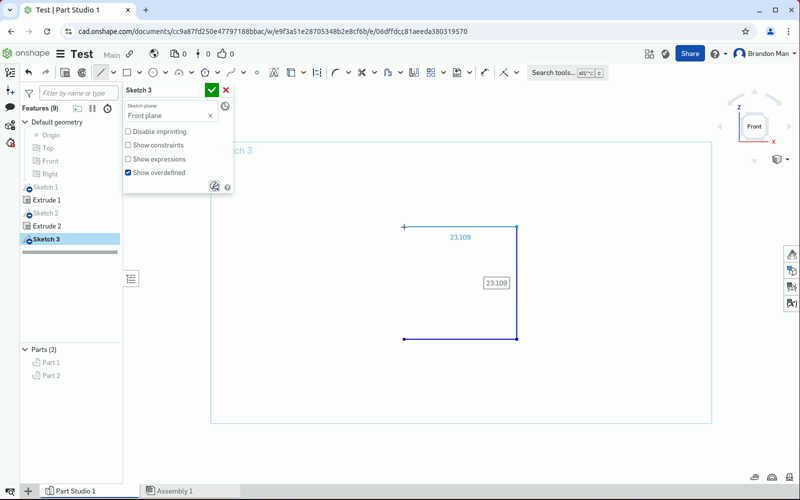
key_up(shift)
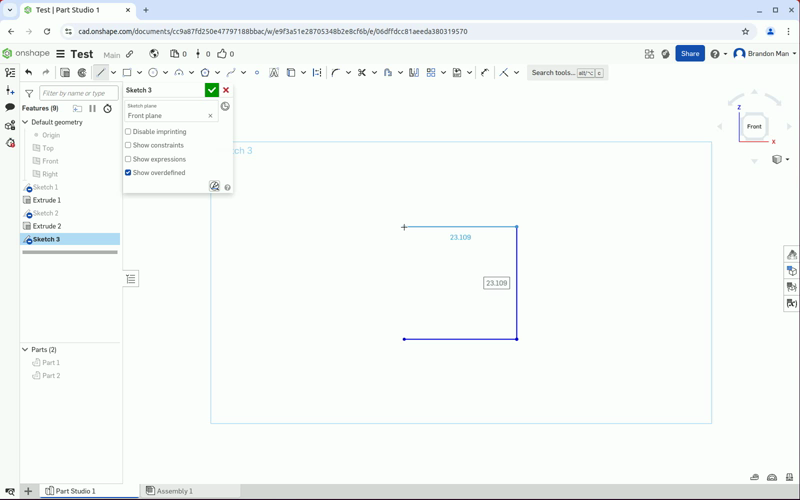
key_down(shift)
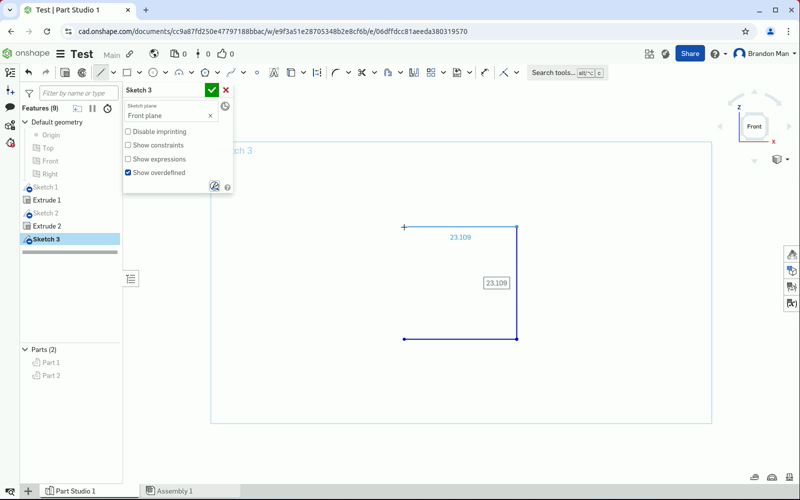
mouse_move(404, 339)
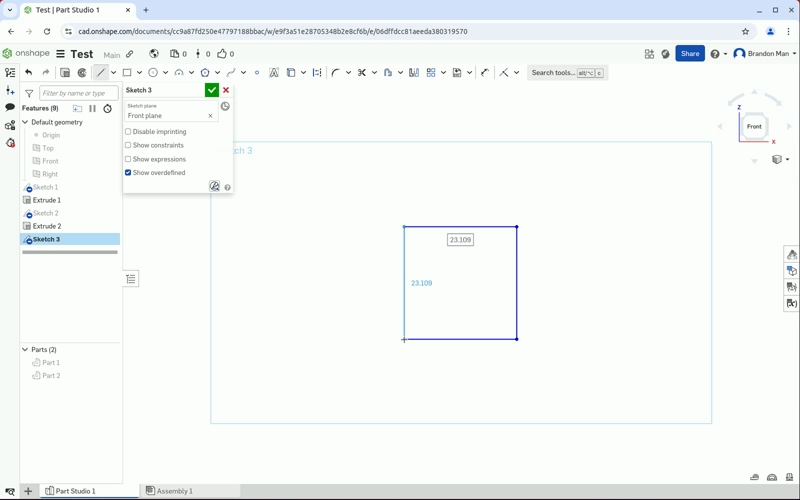
key_up(shift)
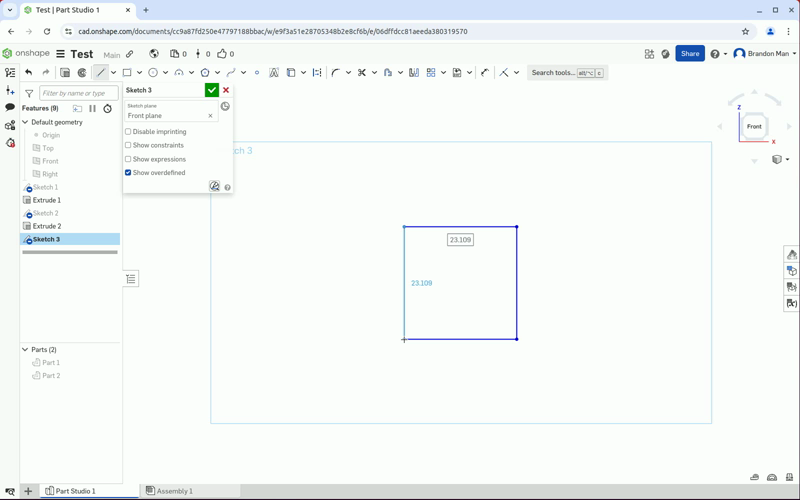
click(404, 339)
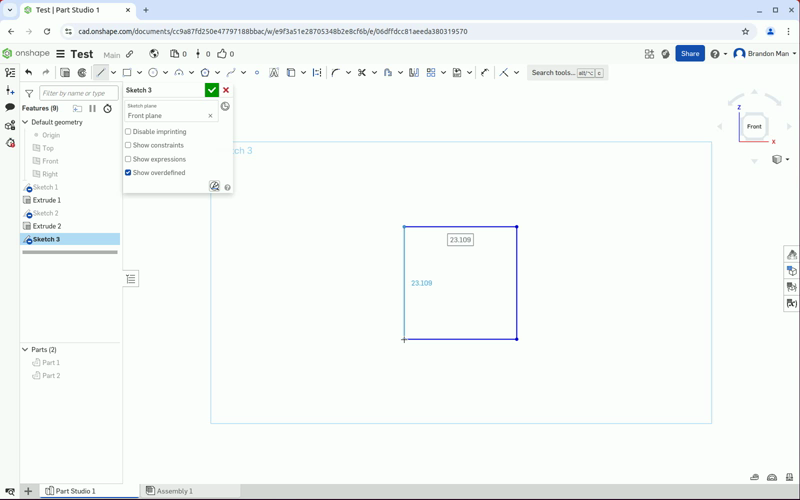
key(esc)
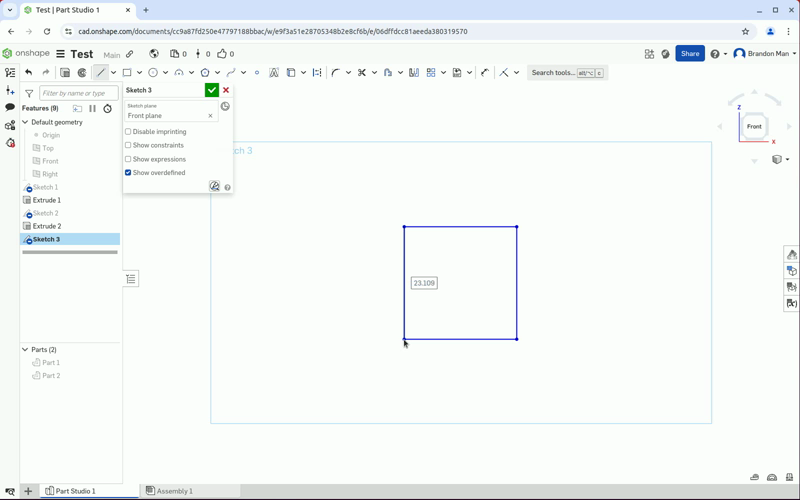
key(c)
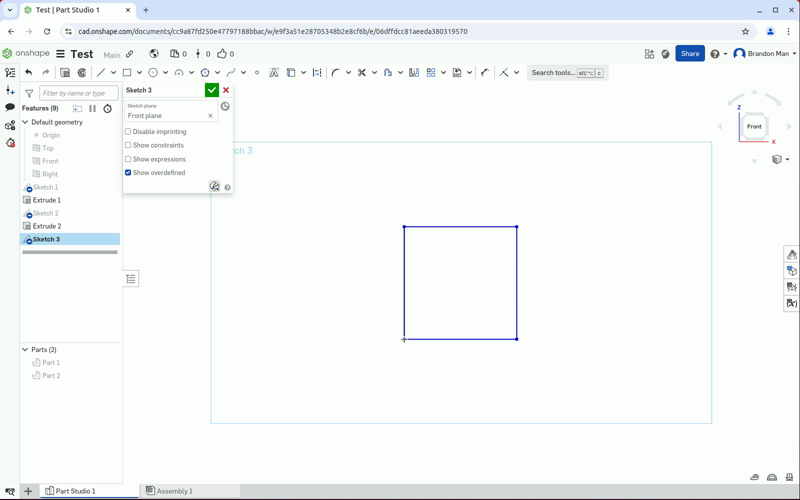
key_down(shift)
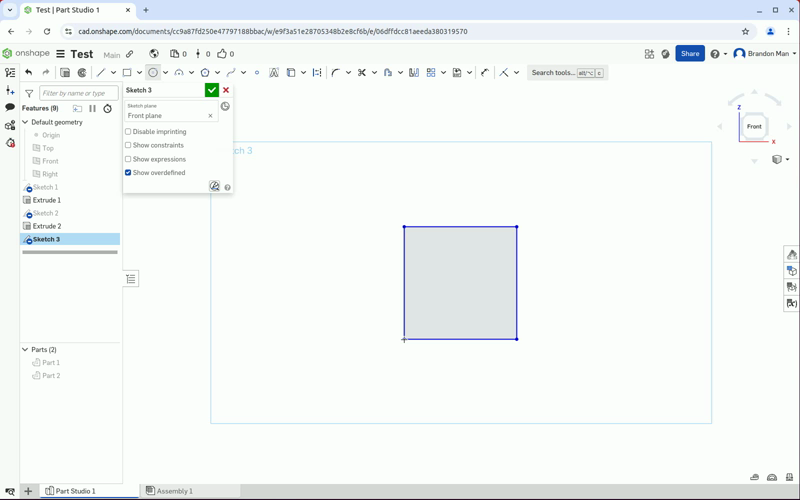
mouse_move(461, 282)
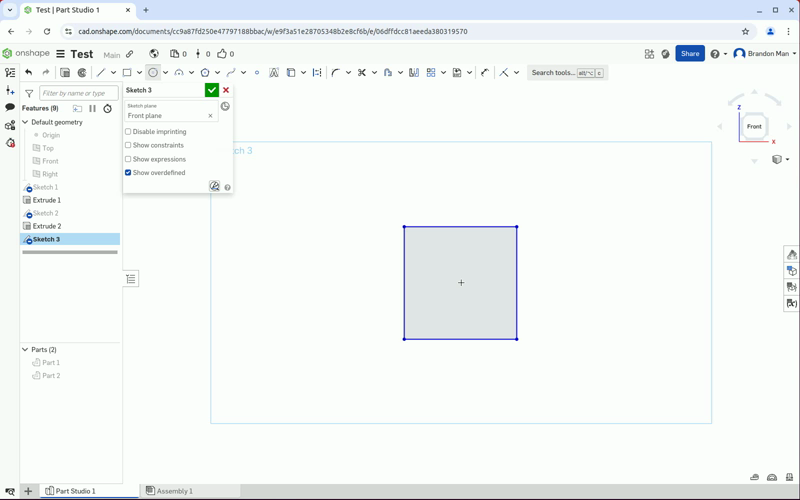
click(461, 282)
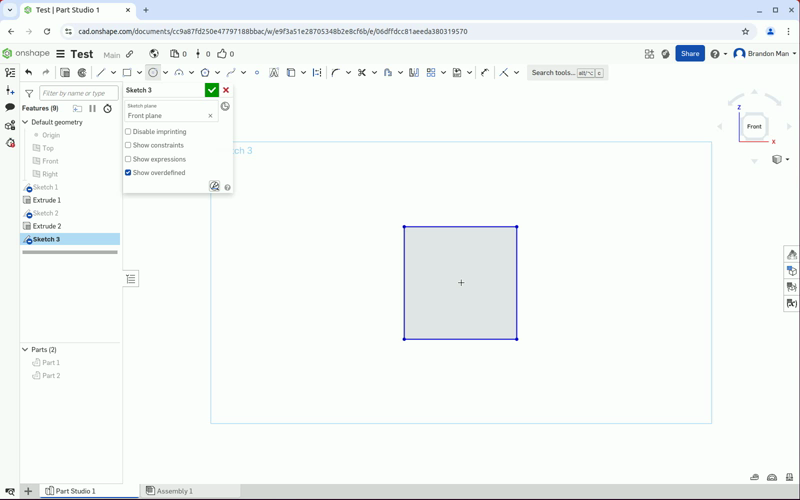
key_up(shift)
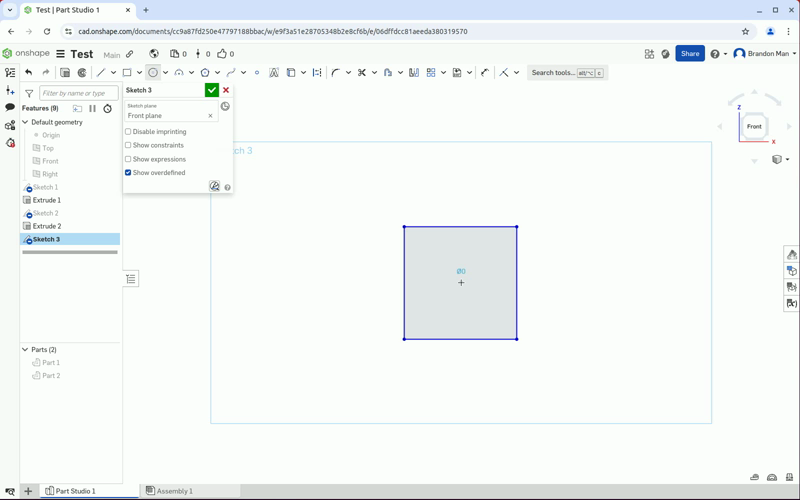
mouse_move(482, 282)
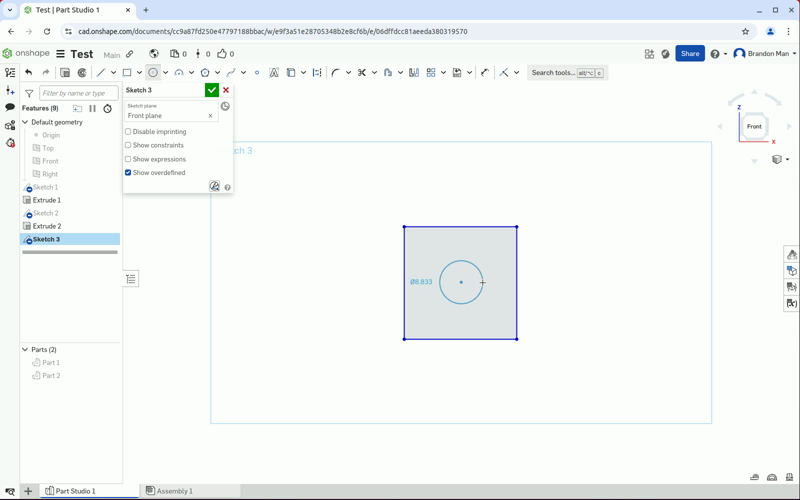
click(482, 282)
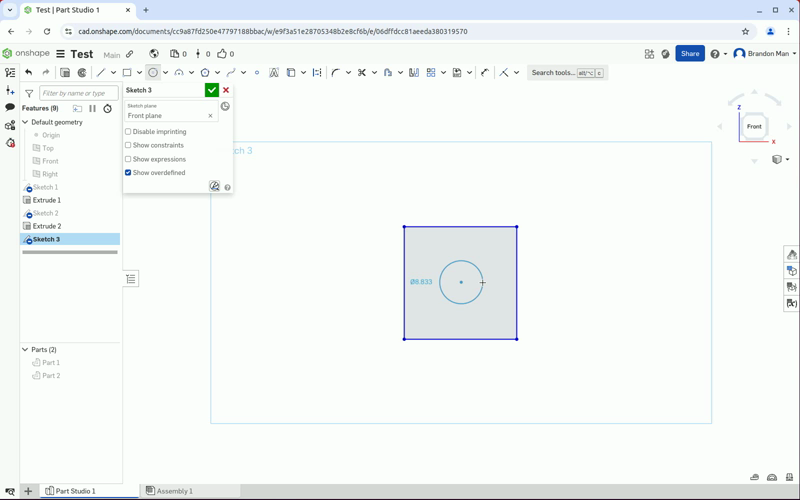
key(esc)
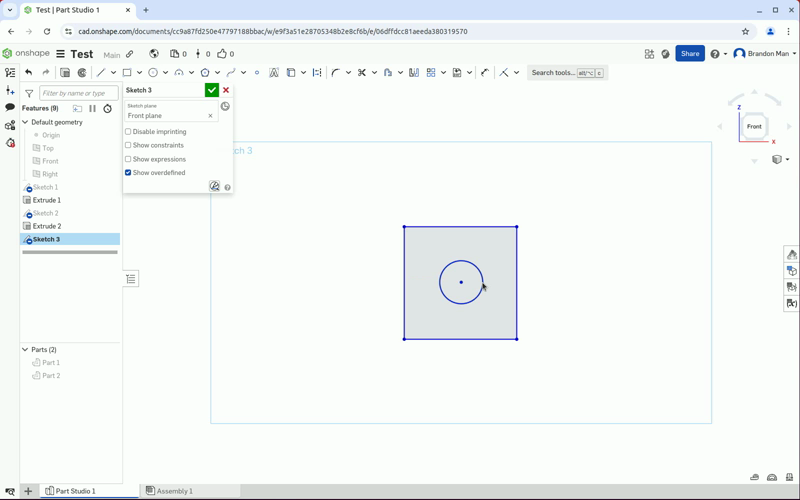
mouse_move(490, 260)
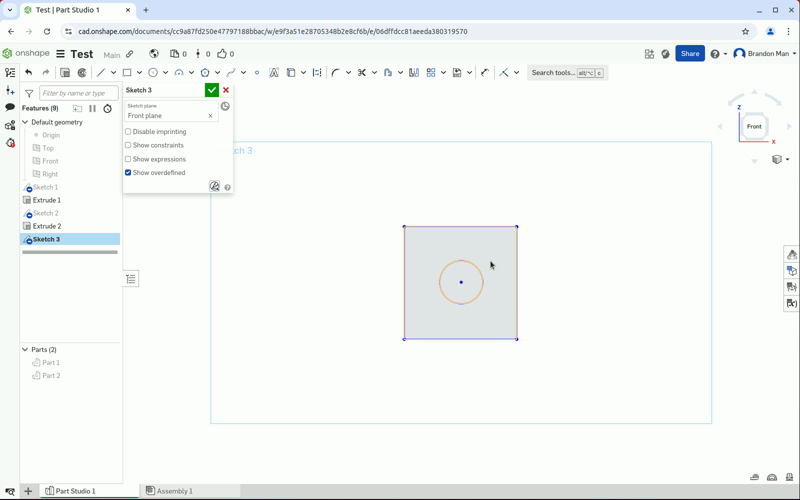
click(490, 260)
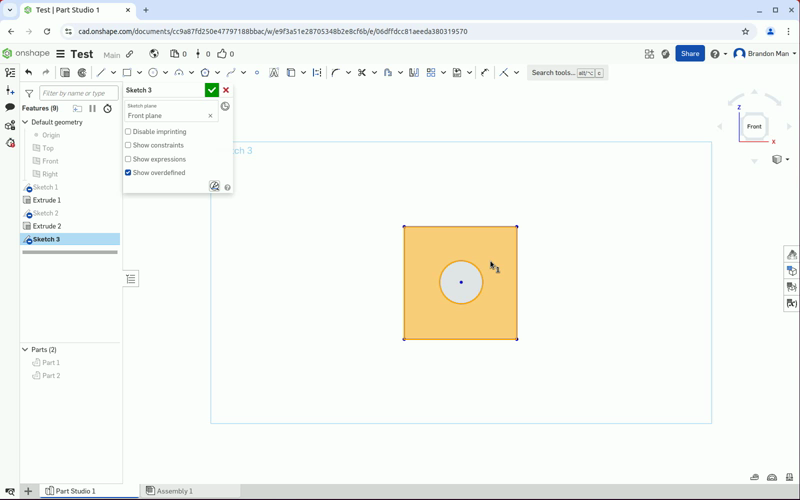
mouse_move(73, 352)
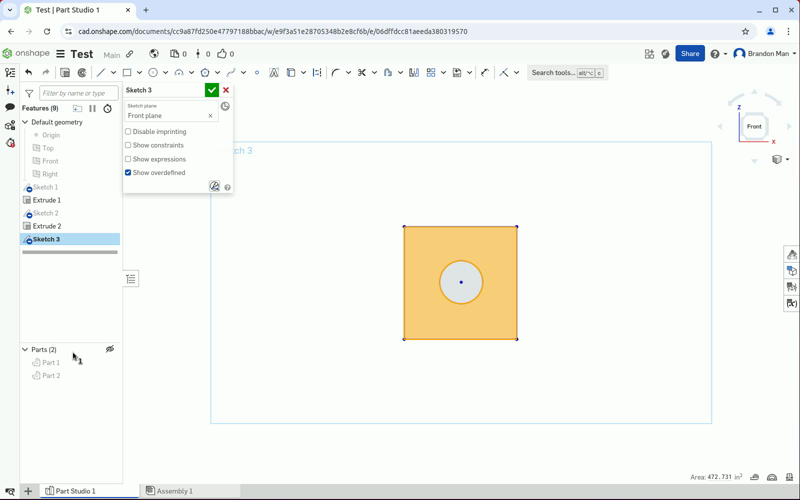
key(shift+y)
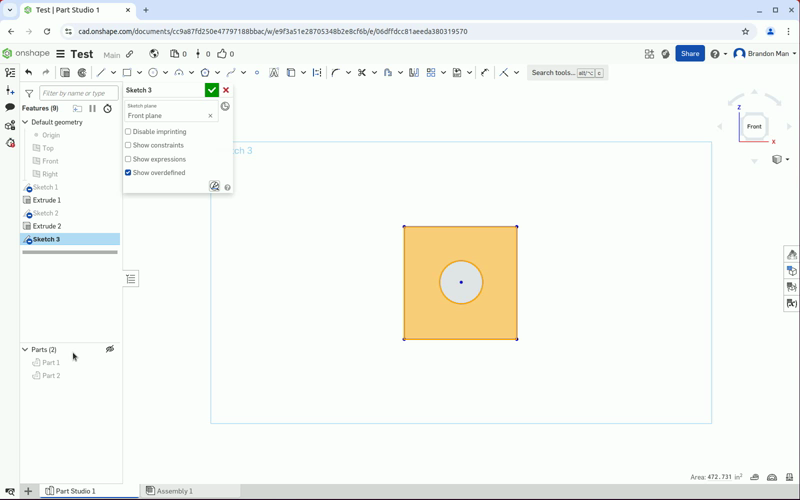
key(shift+e)
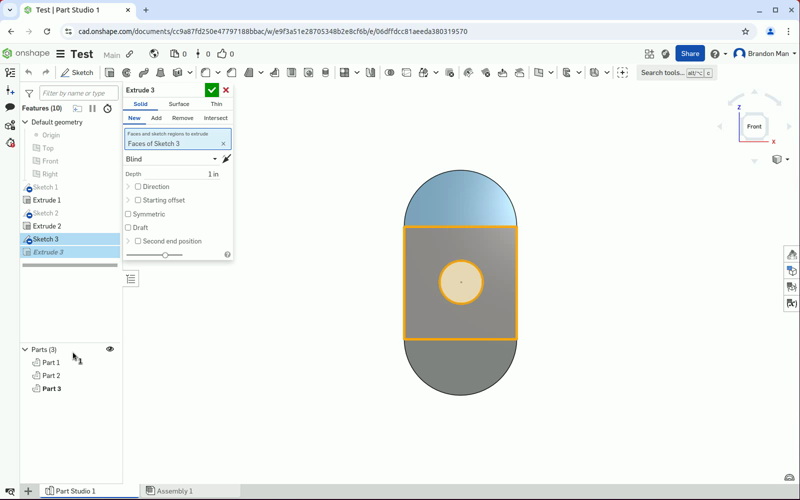
mouse_move(143, 106)
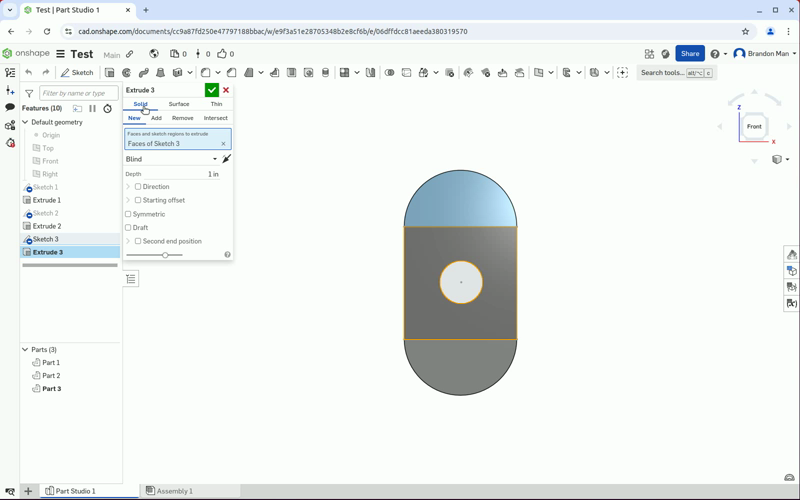
click(143, 106)
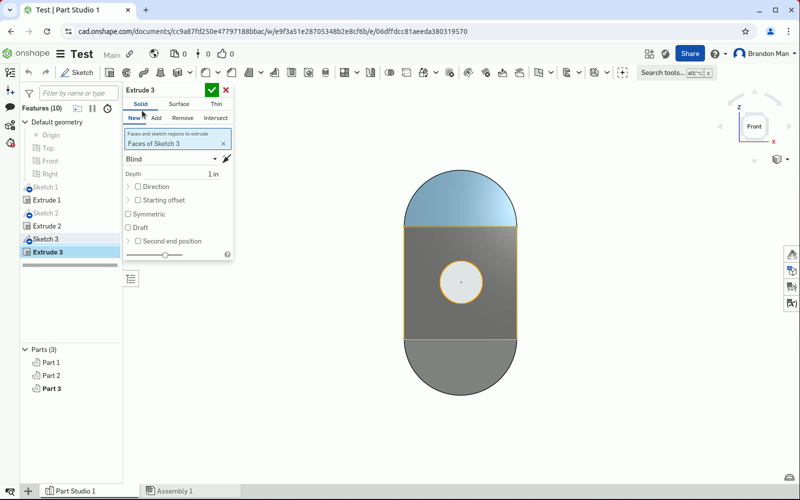
mouse_move(137, 120)
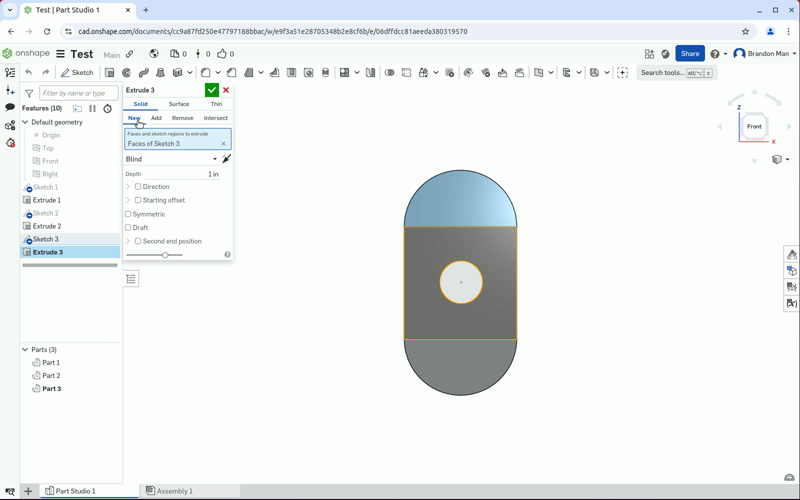
click(137, 120)
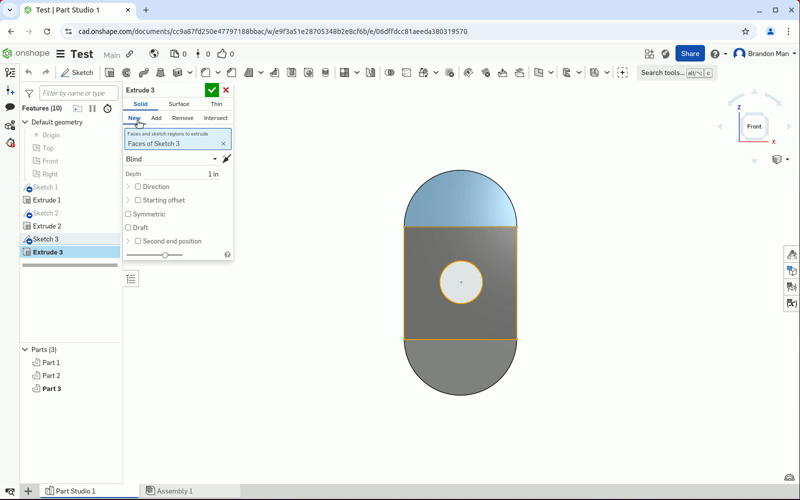
key(tab, 4)
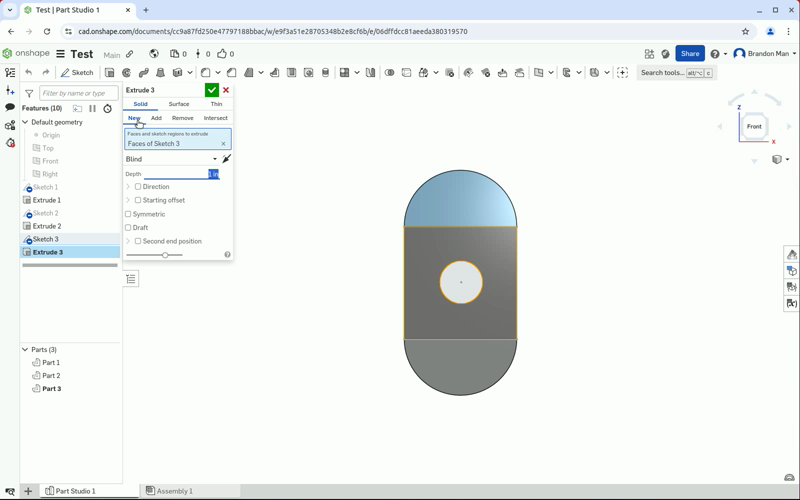
text(4.574)
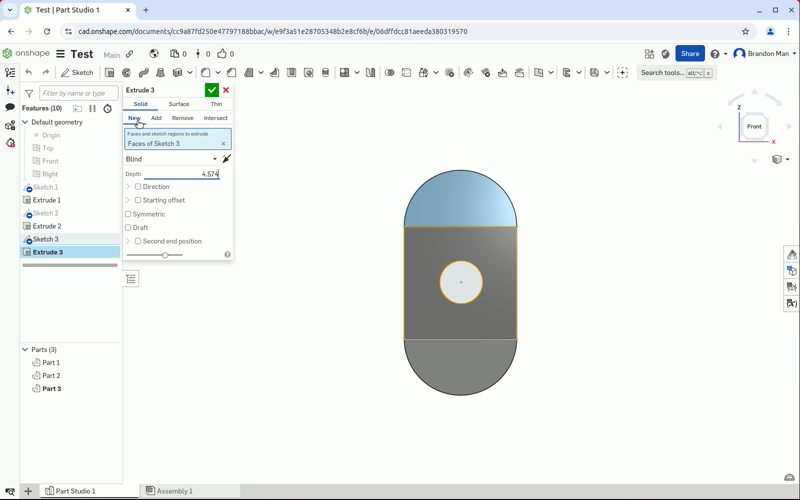
key(enter)
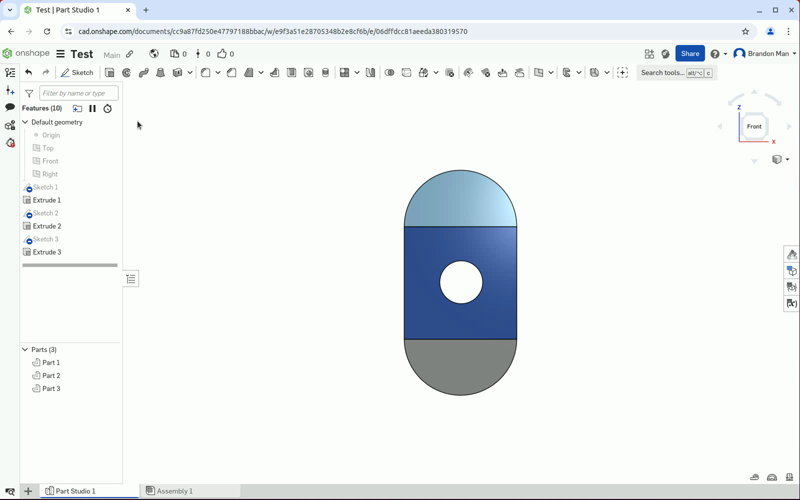
key(shift+h)
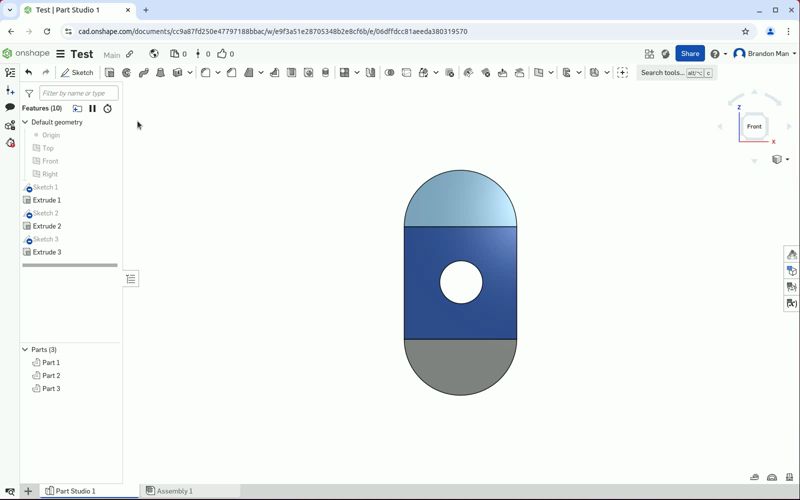
key(shift+h)
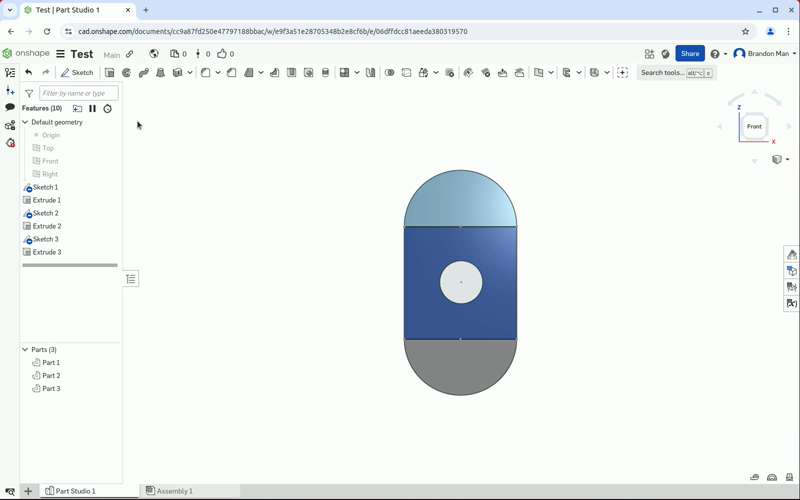
key(shift+7)
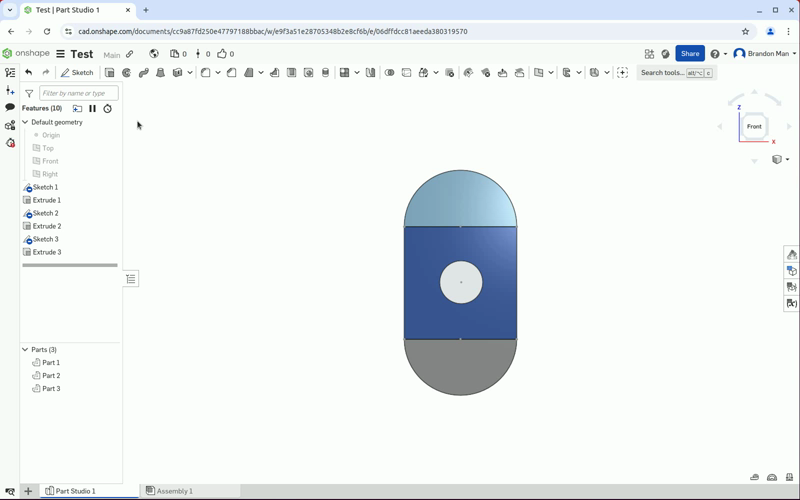
key(left, 2)
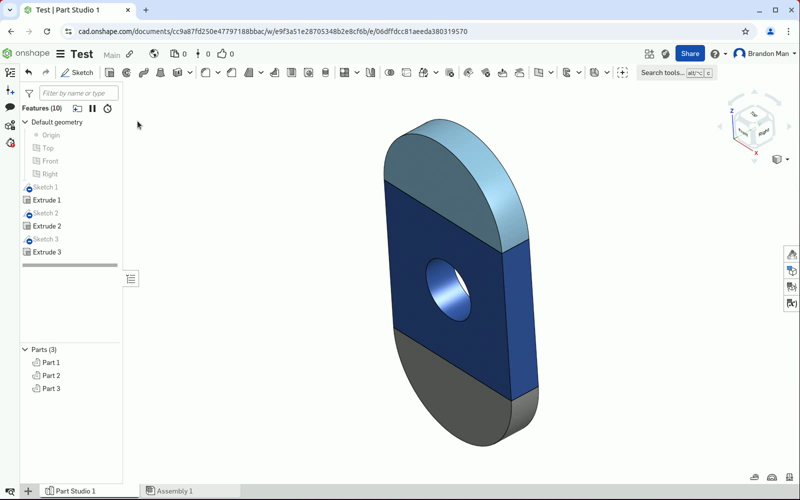
key(down, 2)
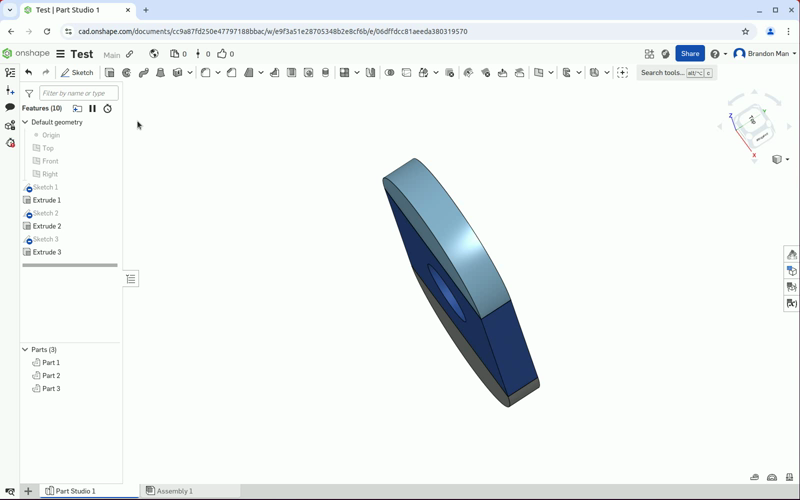
key(up, 2)
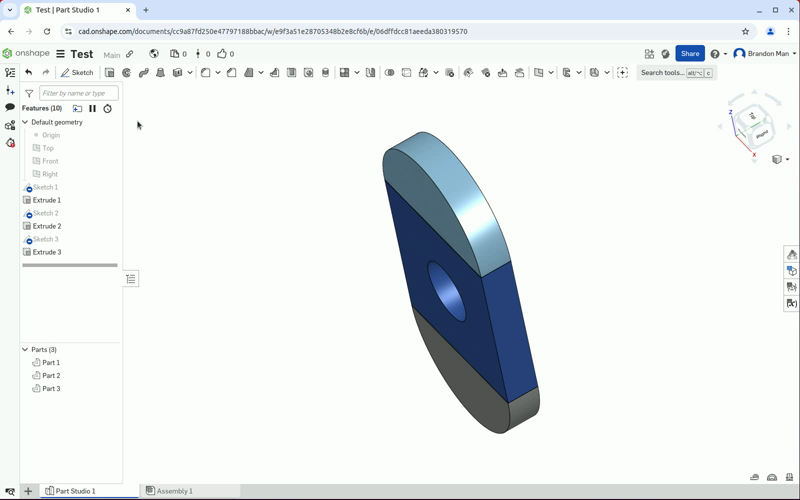
key(right, 2)
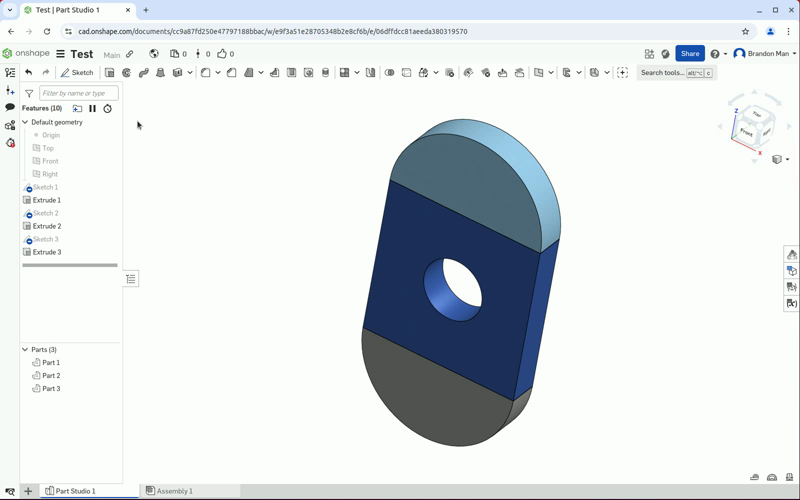
mouse_move(73, 189)
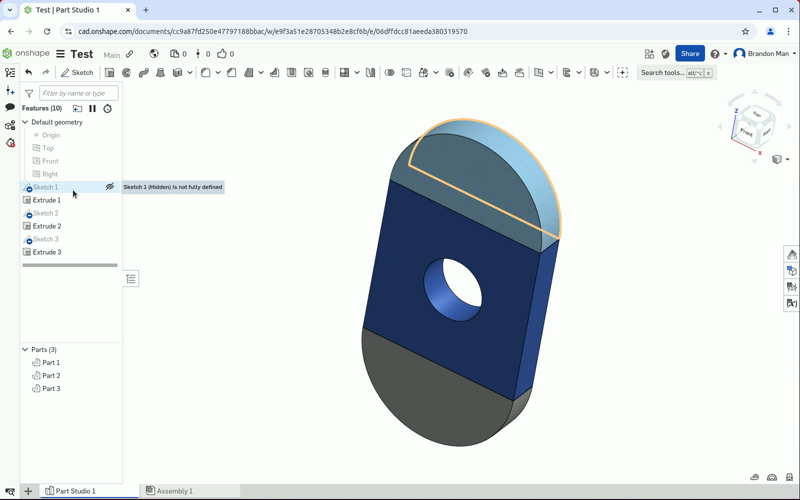
click(73, 189)